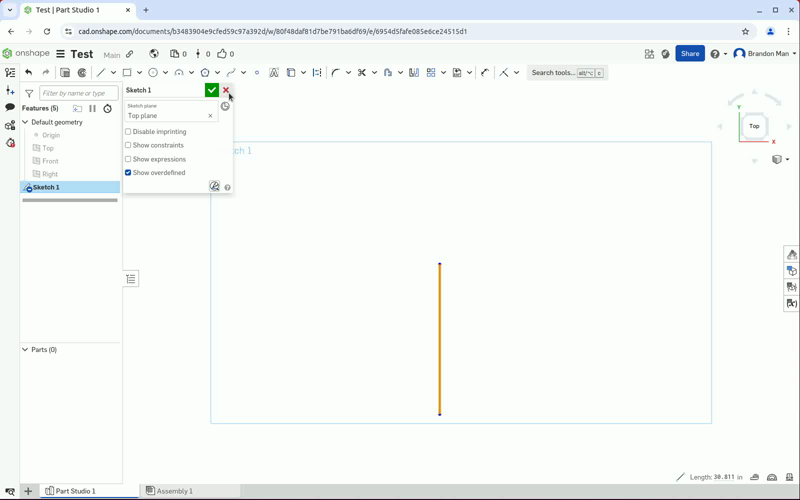
key(shift+h)
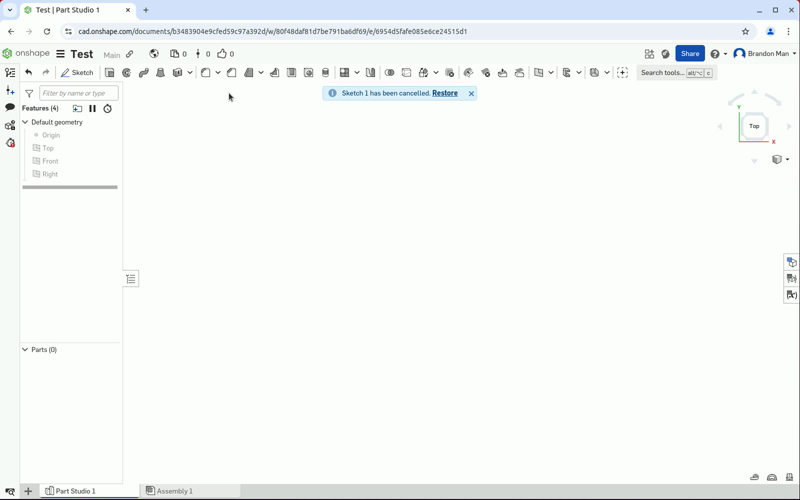
mouse_move(73, 352)
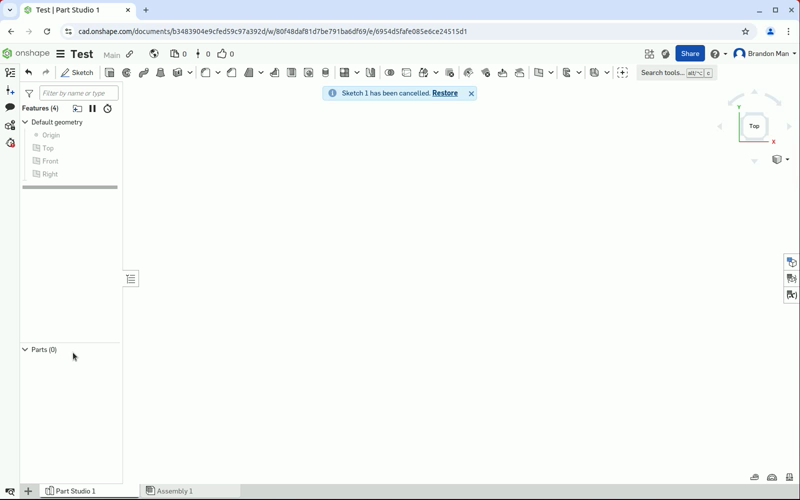
key(y)
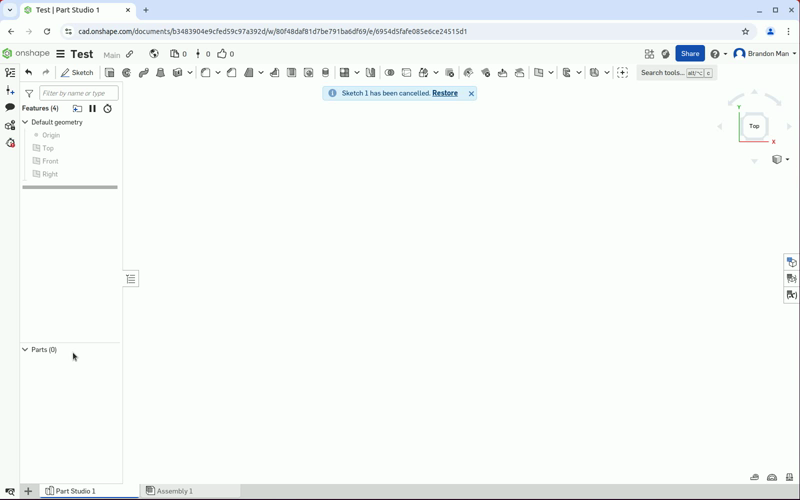
key(shift+p)
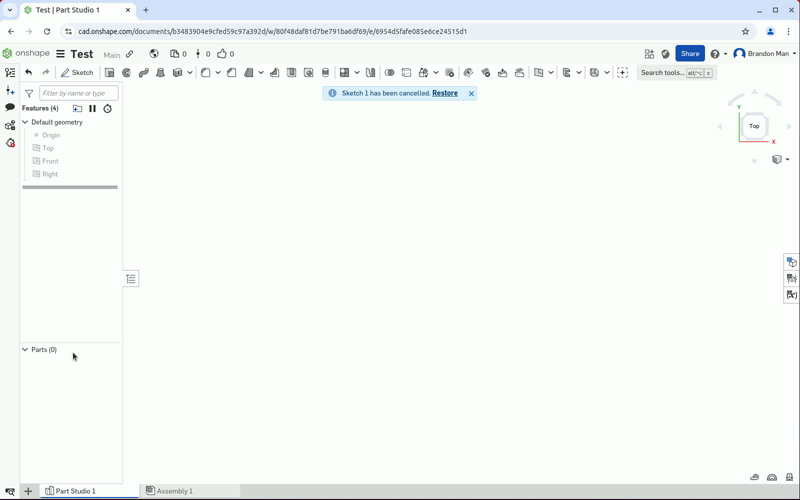
key(space)
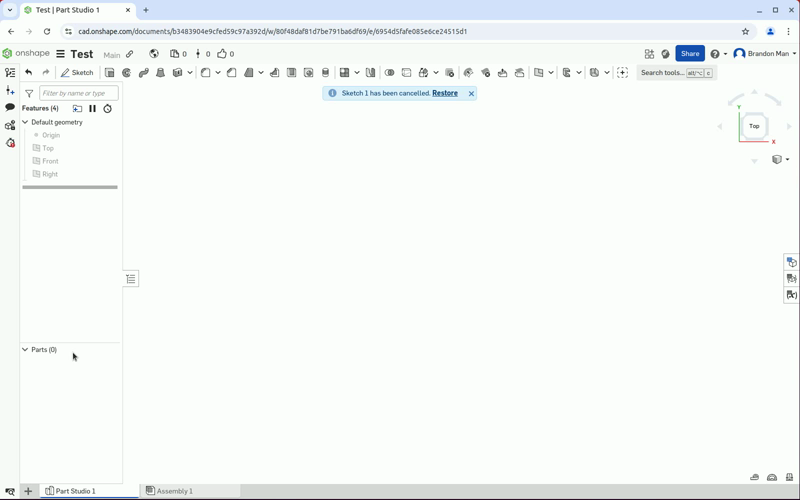
key_down(shift)
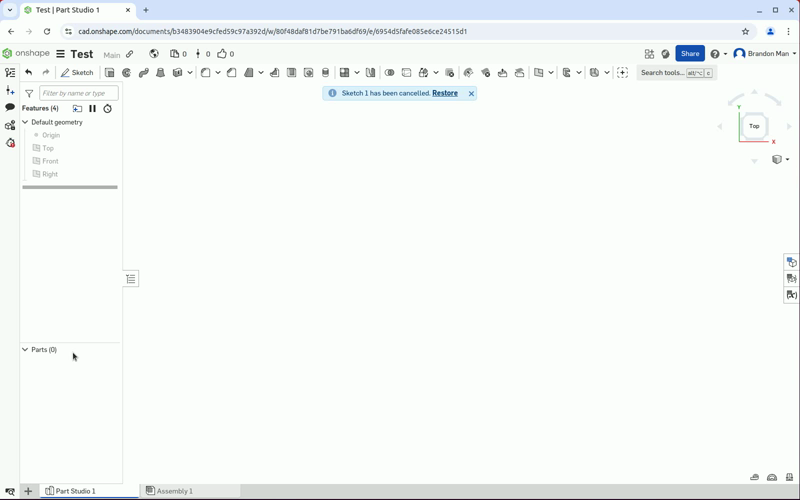
key(up)
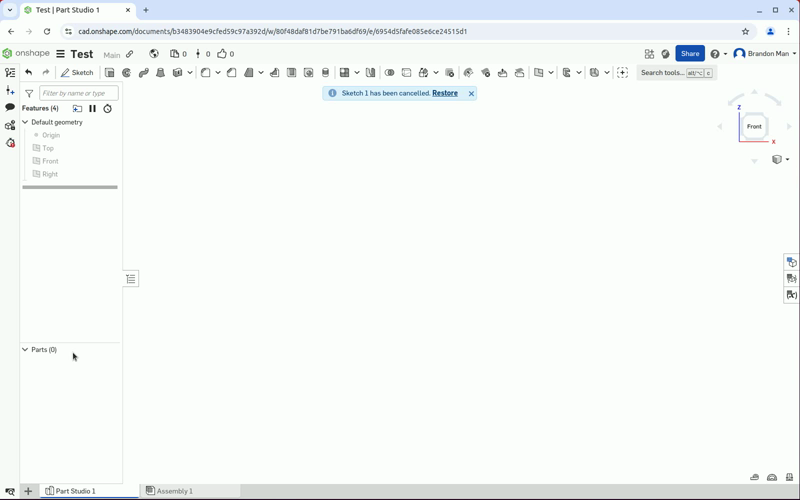
key_up(shift)
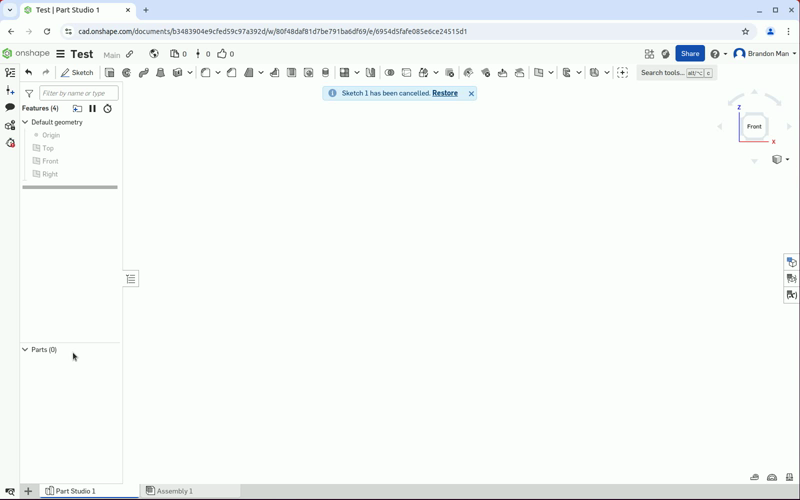
key(space)
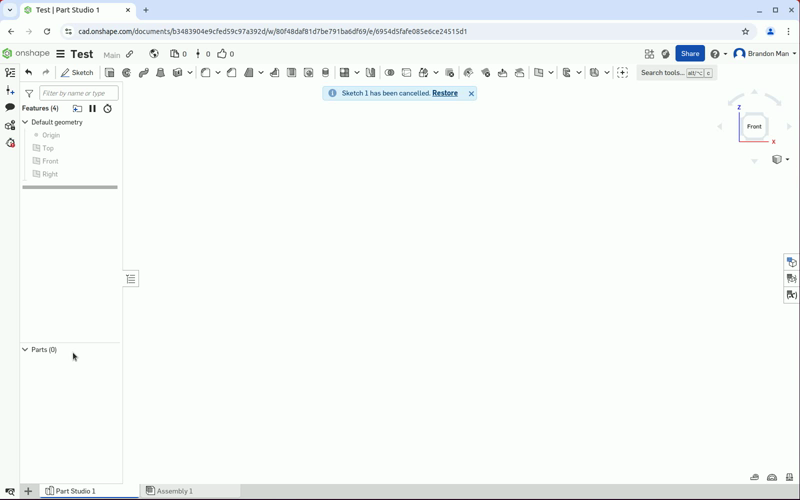
key_down(shift)
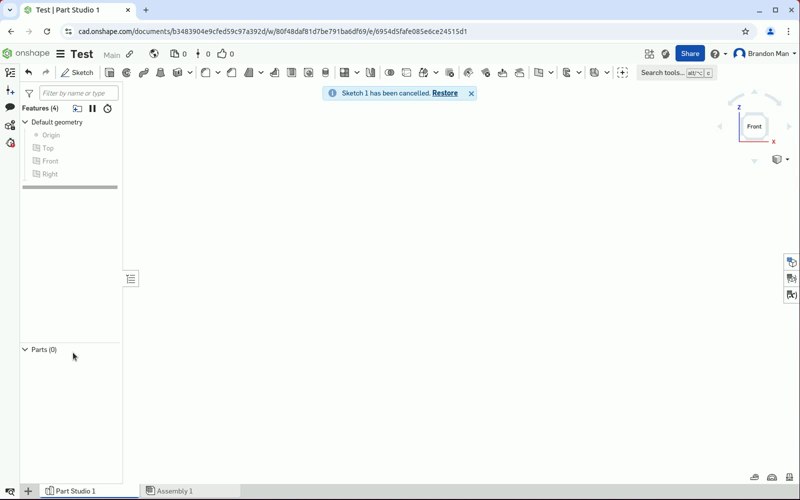
key(left)
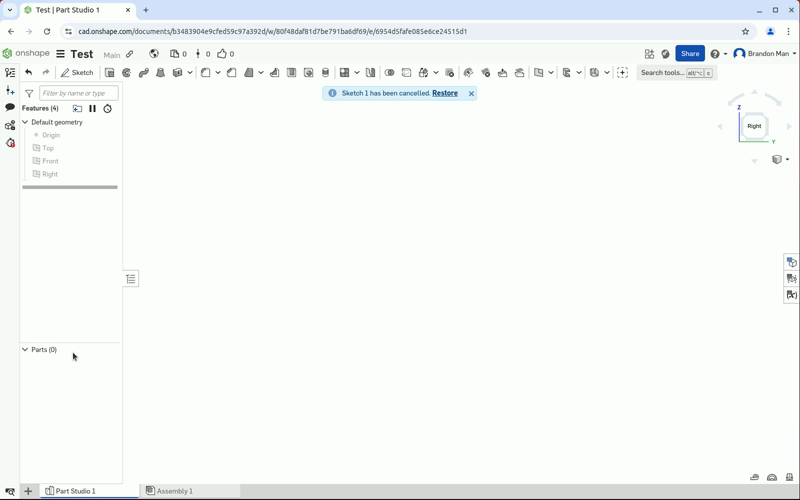
key_up(shift)
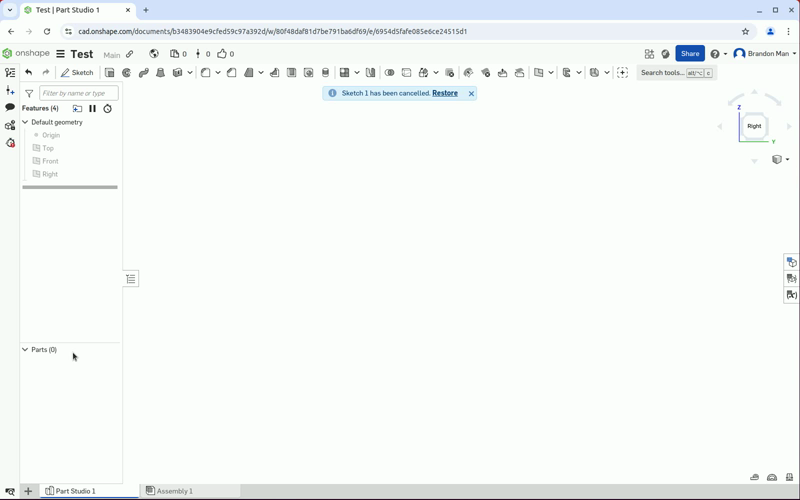
mouse_move(73, 352)
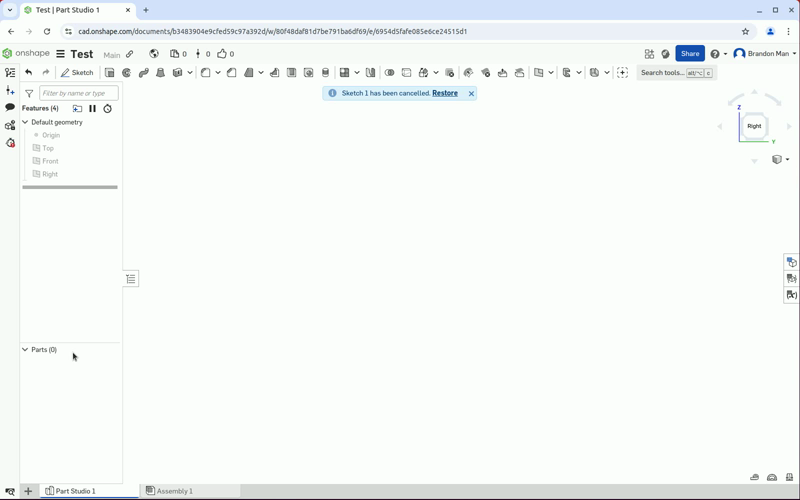
key(shift+y)
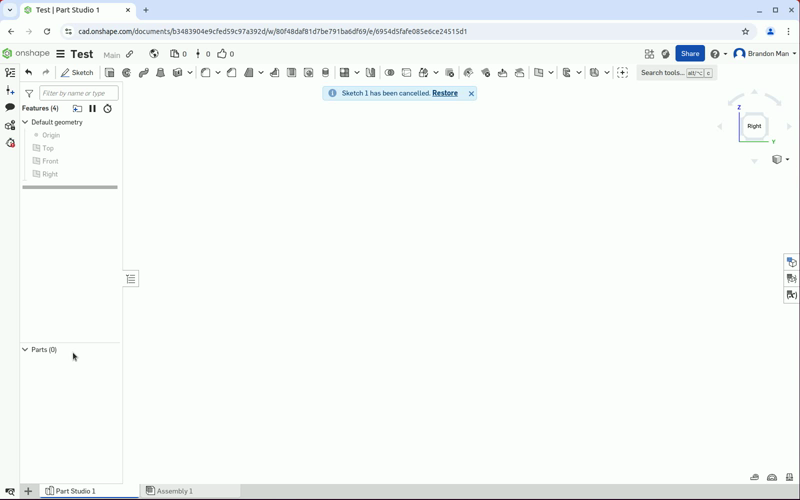
key(shift+s)
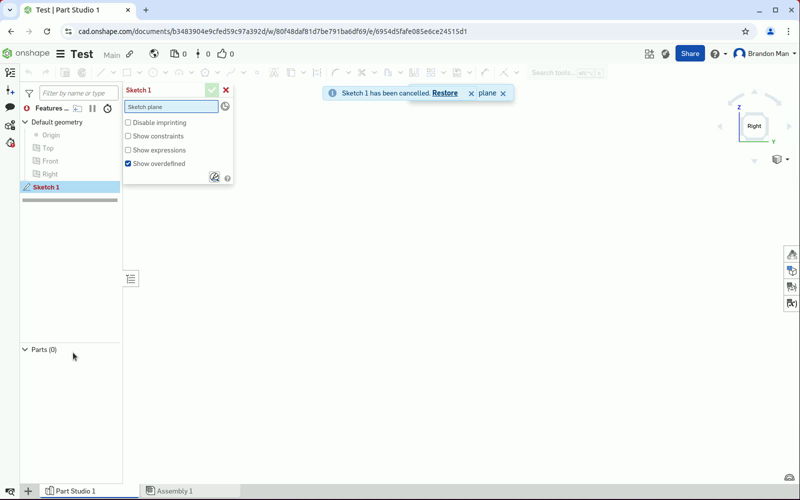
mouse_move(73, 176)
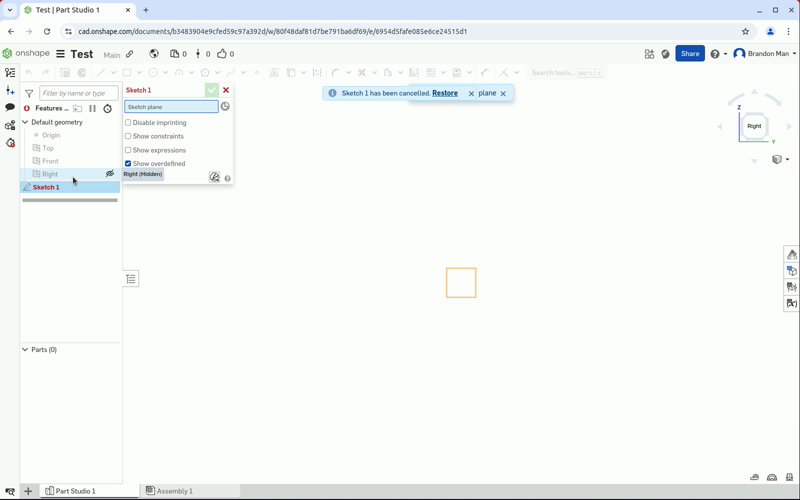
click(73, 176)
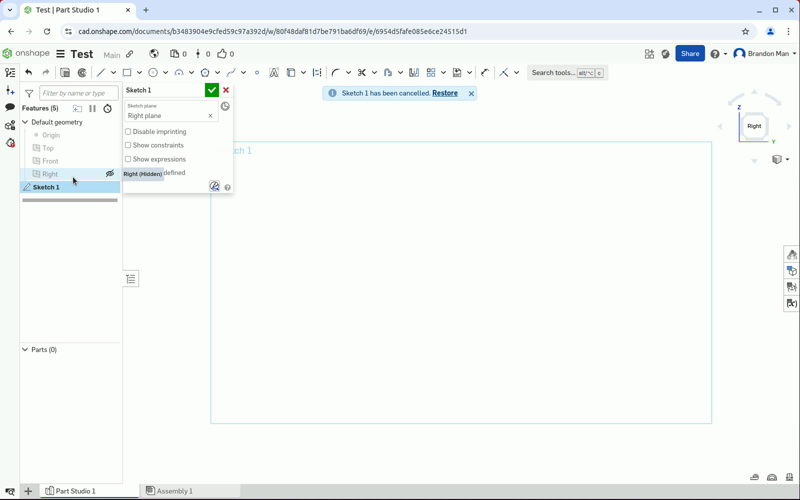
mouse_move(73, 352)
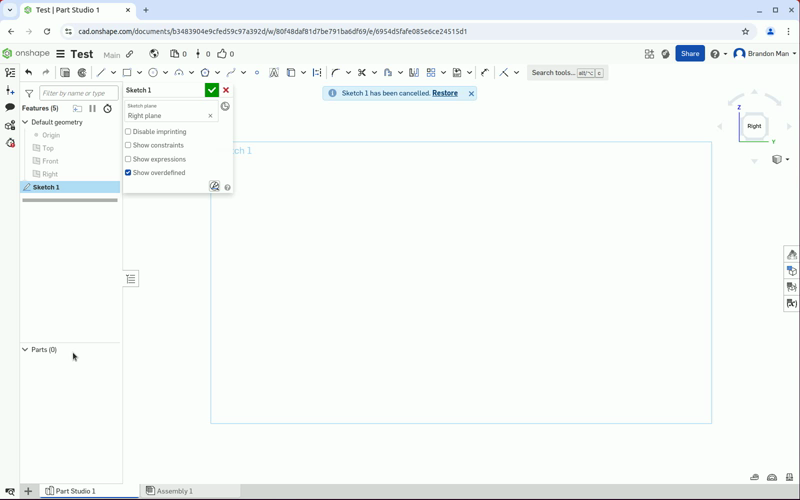
key(y)
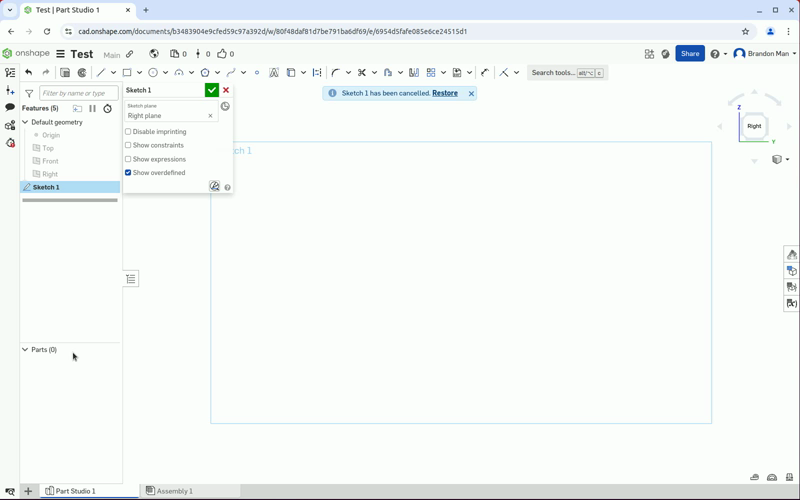
key(c)
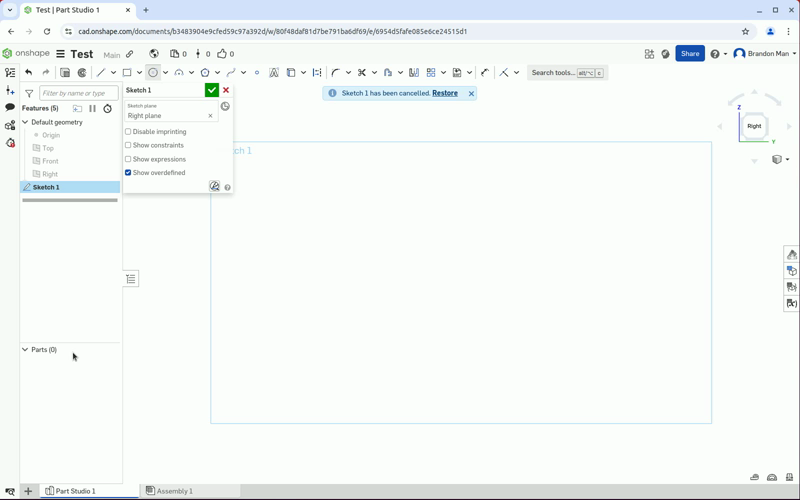
key_down(shift)
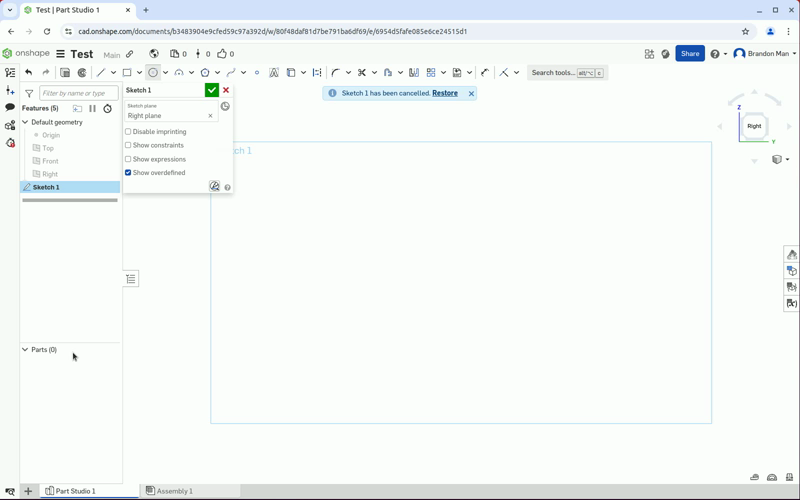
mouse_move(461, 282)
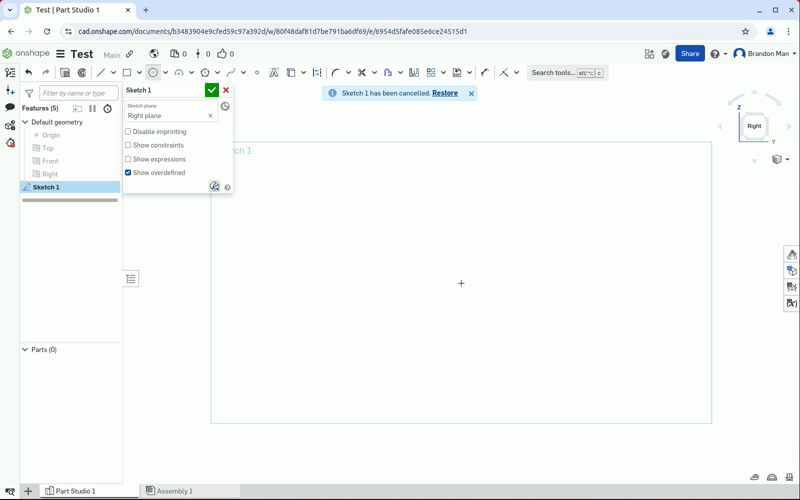
click(461, 282)
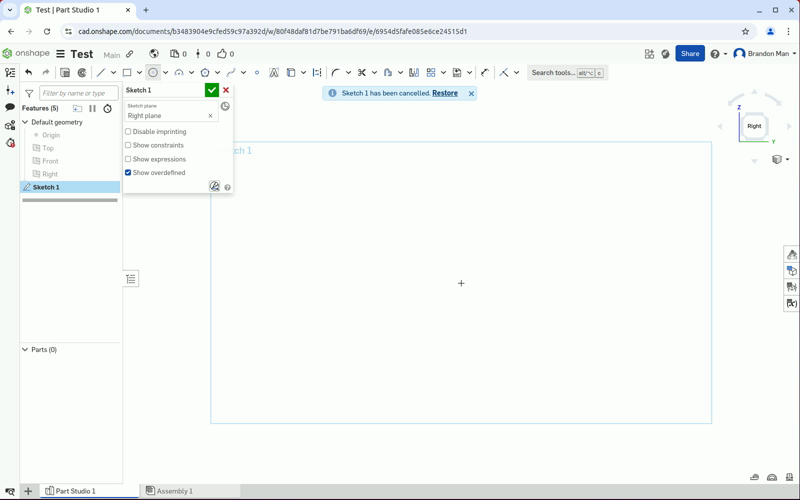
key_up(shift)
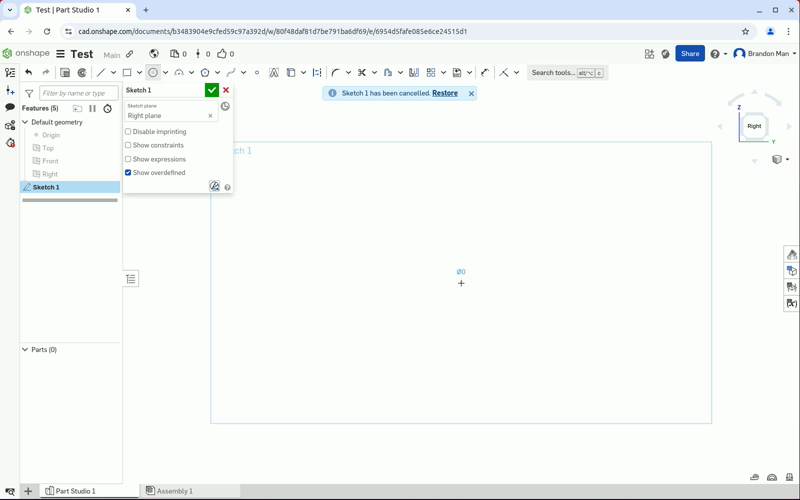
mouse_move(467, 282)
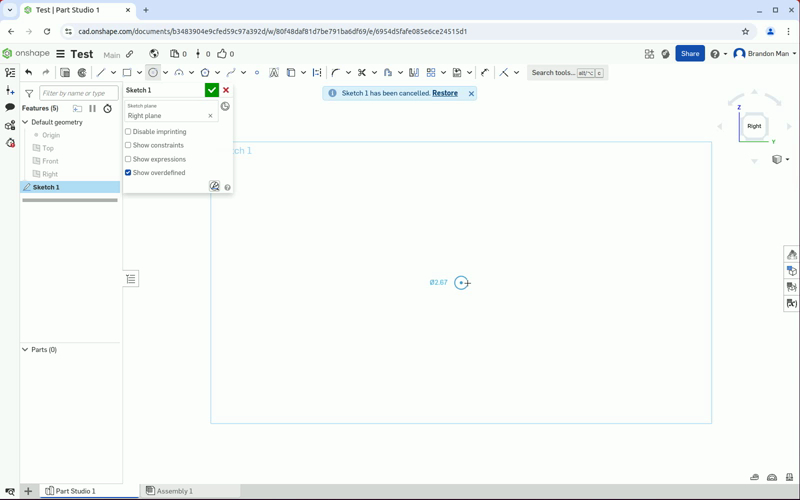
click(467, 282)
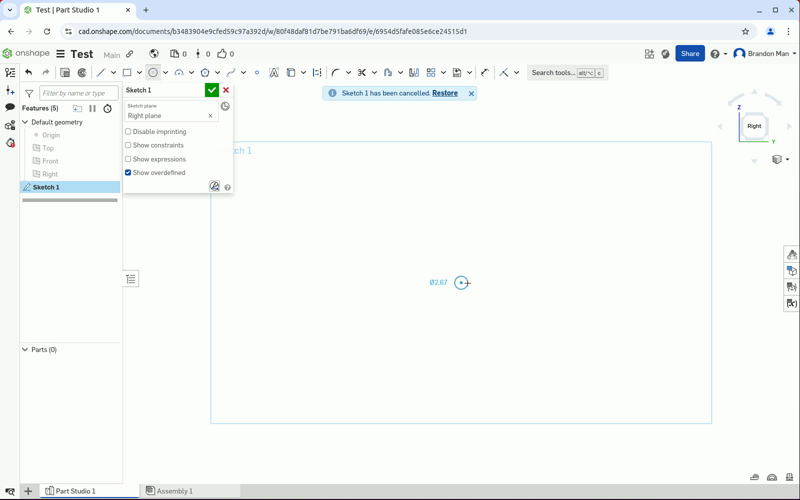
key(esc)
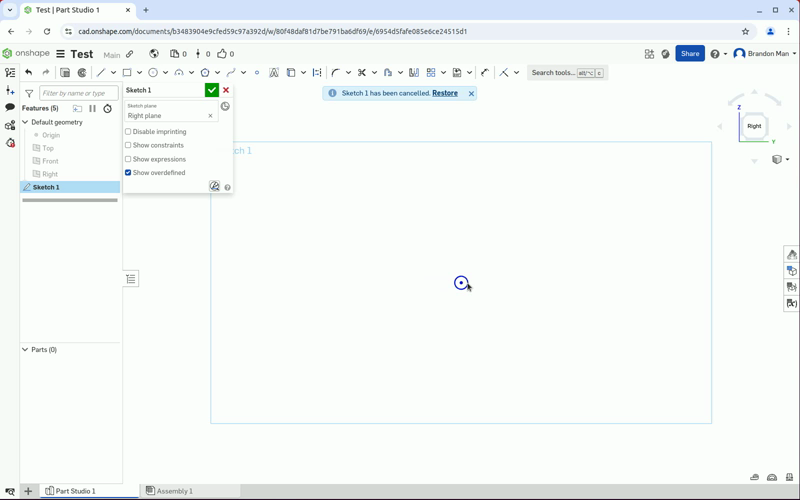
key(c)
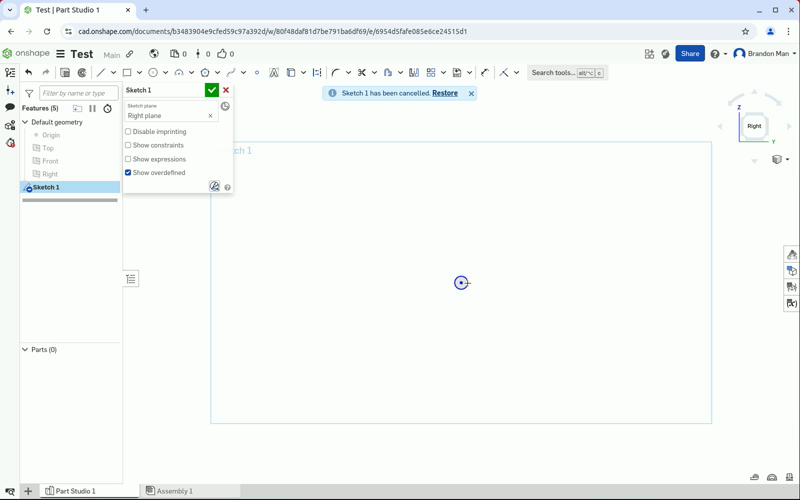
key_down(shift)
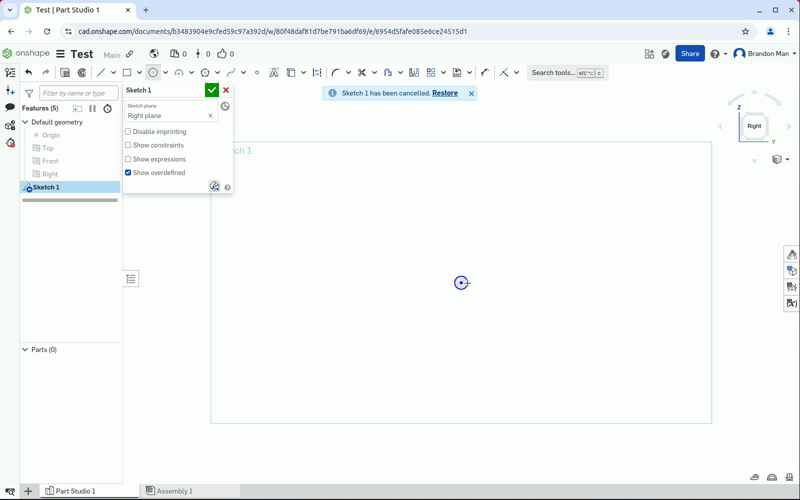
mouse_move(461, 282)
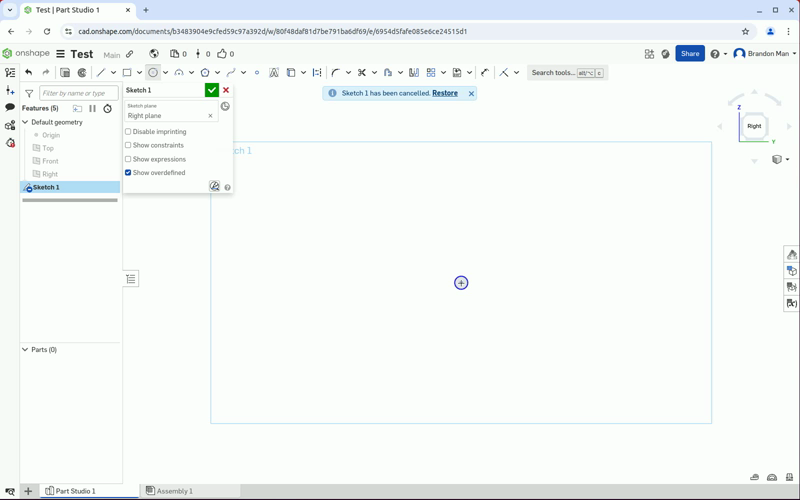
click(461, 282)
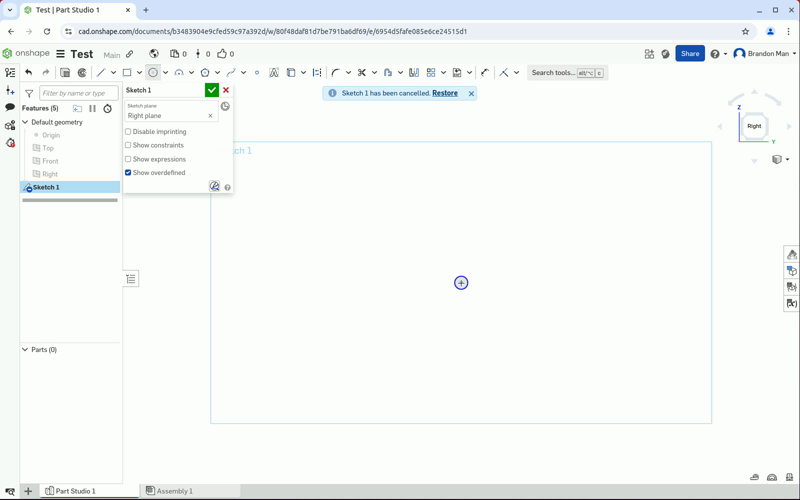
key_up(shift)
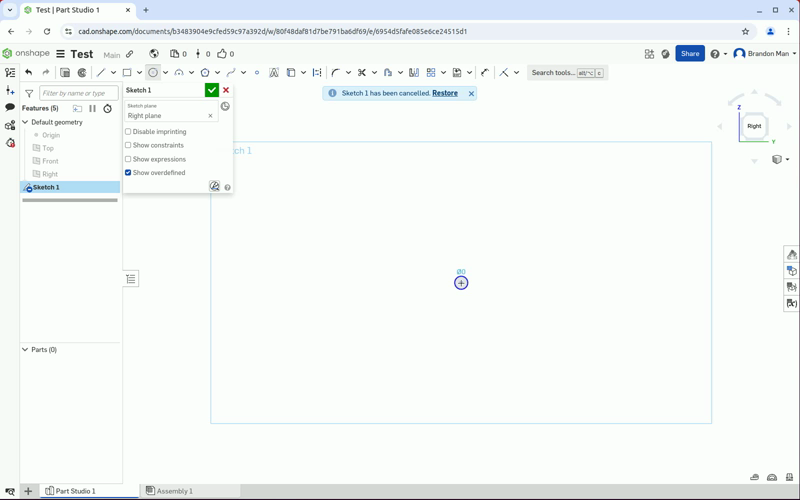
mouse_move(467, 282)
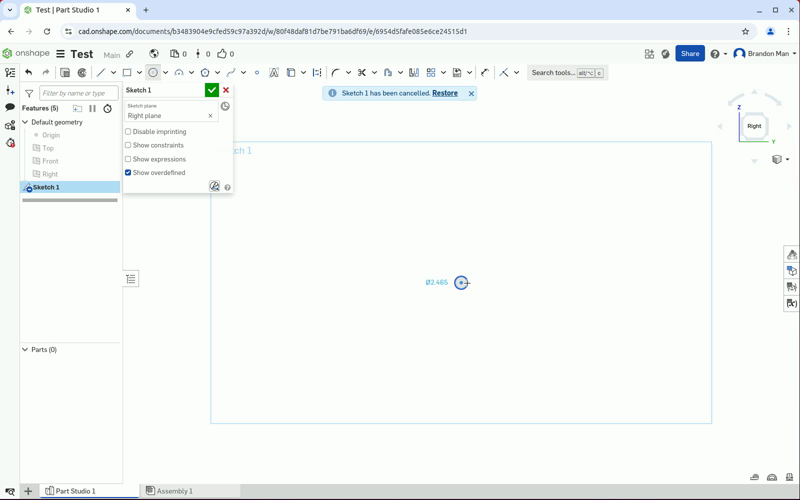
scroll(6)
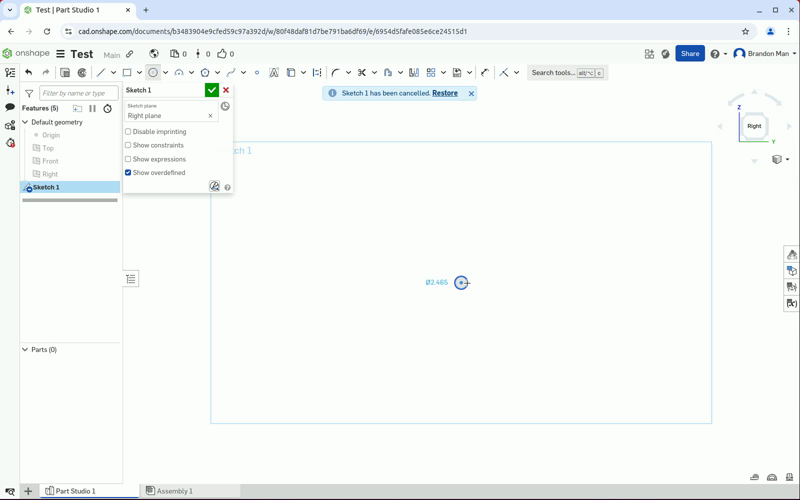
scroll(6)
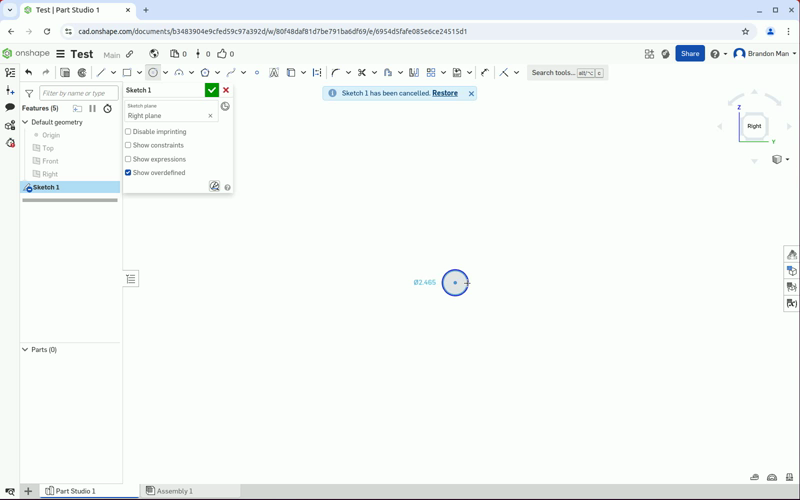
scroll(6)
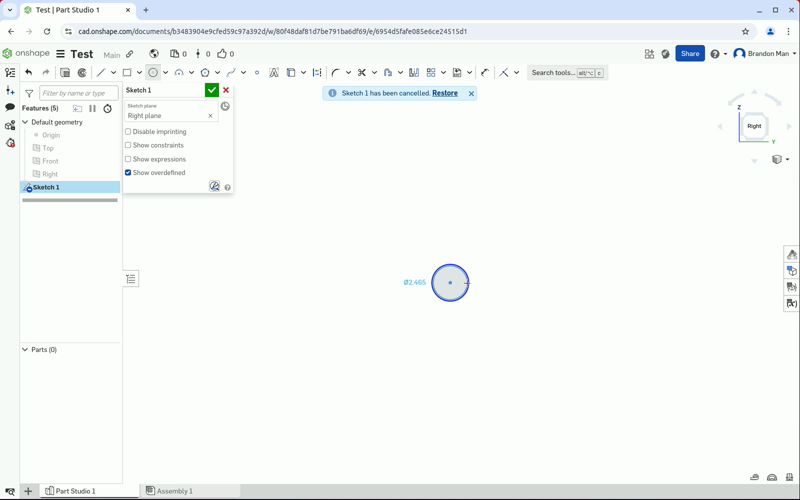
scroll(6)
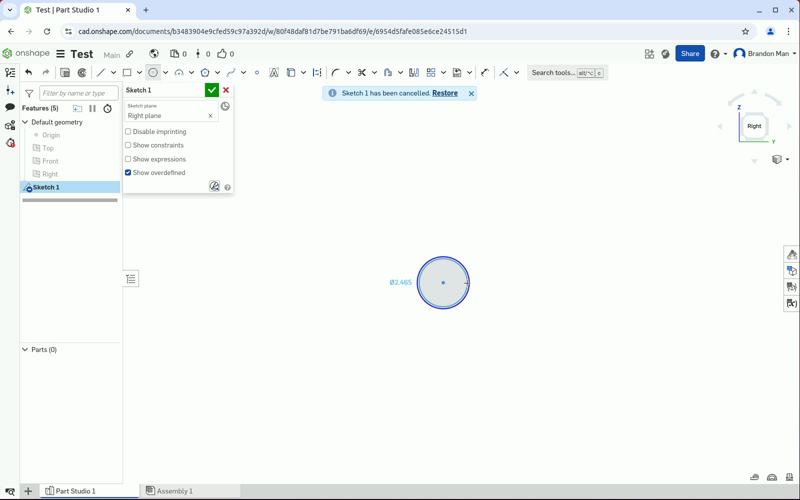
scroll(6)
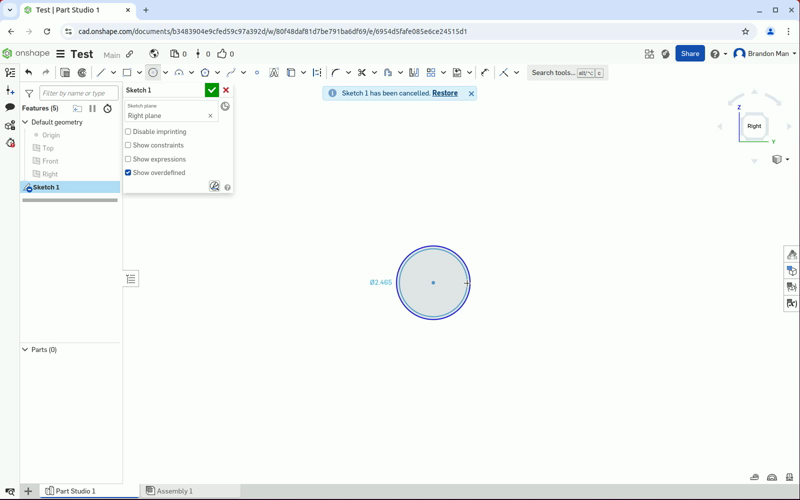
scroll(6)
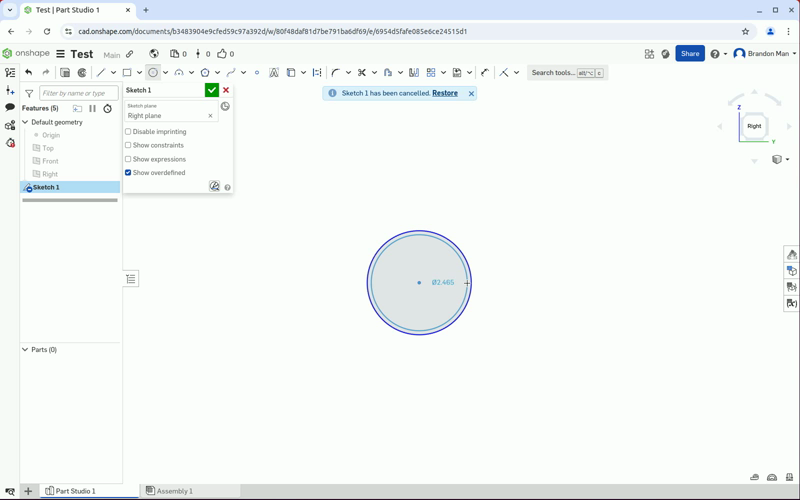
scroll(6)
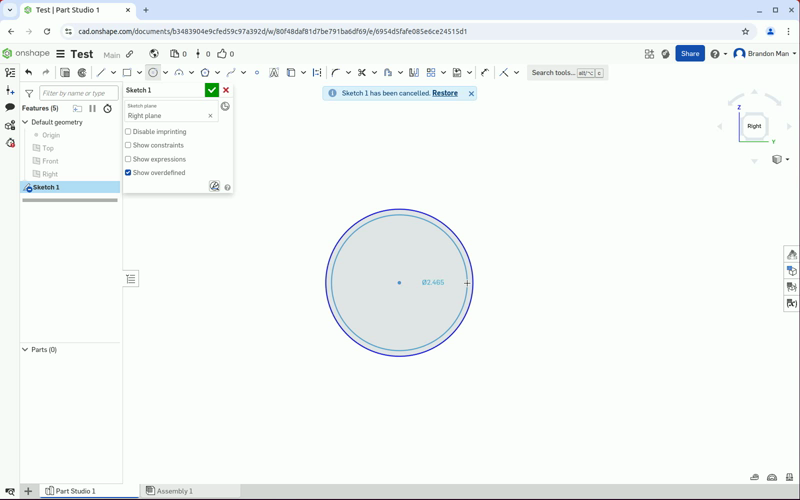
click(467, 282)
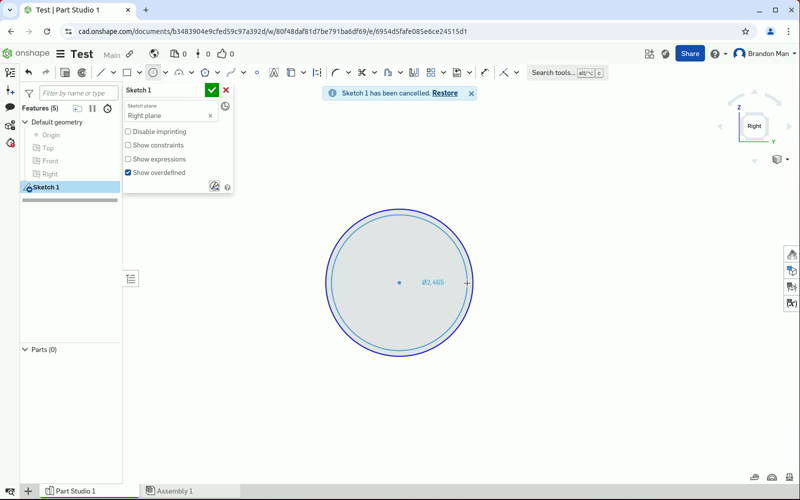
scroll(-6)
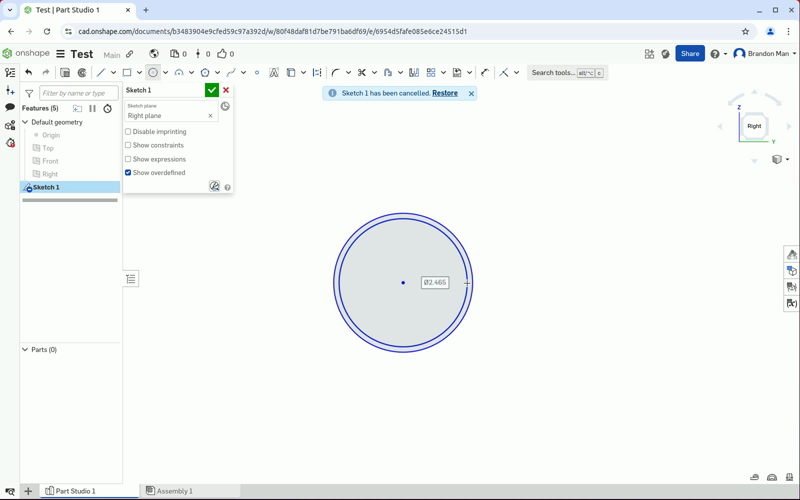
scroll(-6)
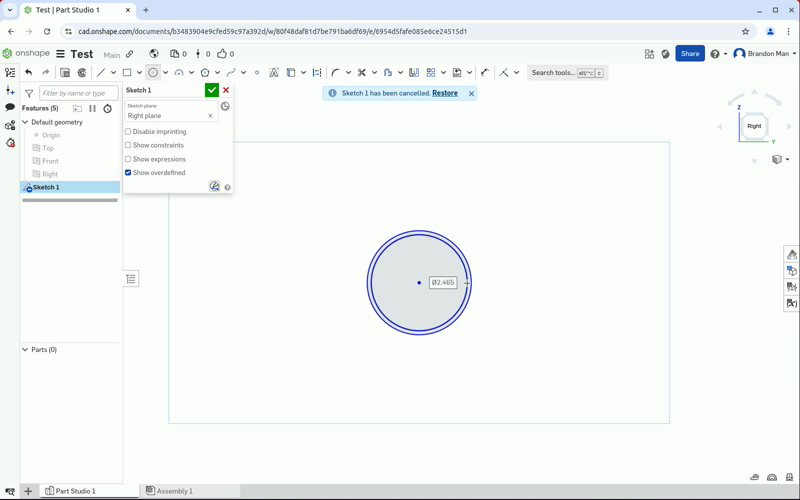
scroll(-6)
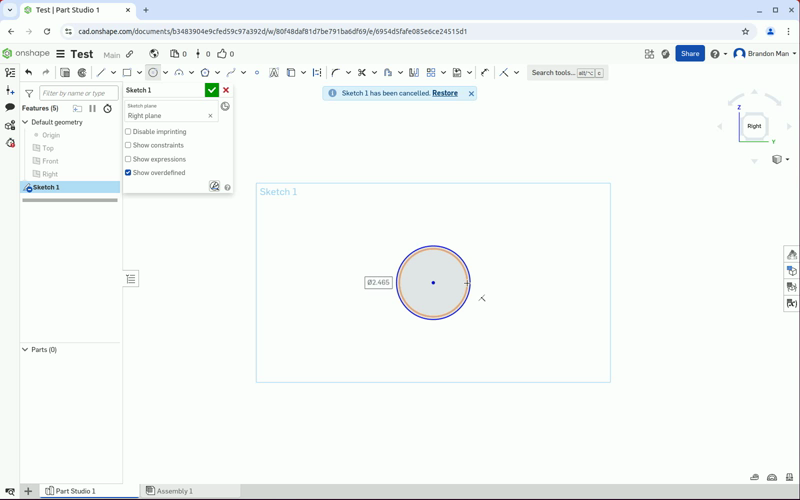
scroll(-6)
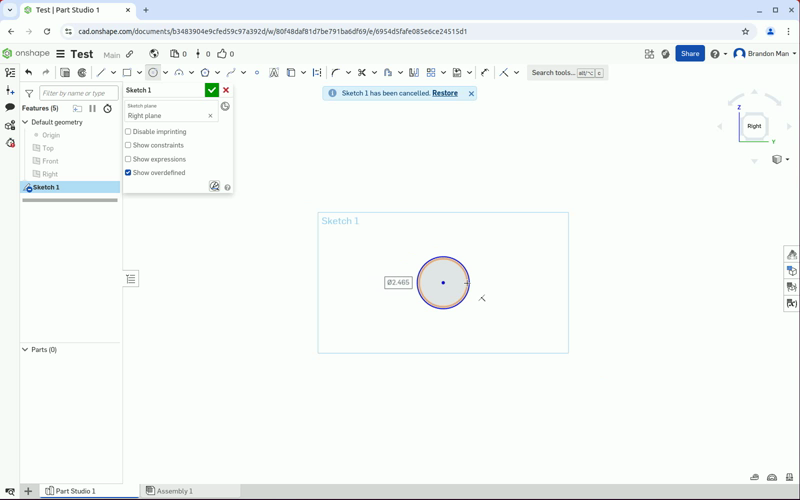
scroll(-6)
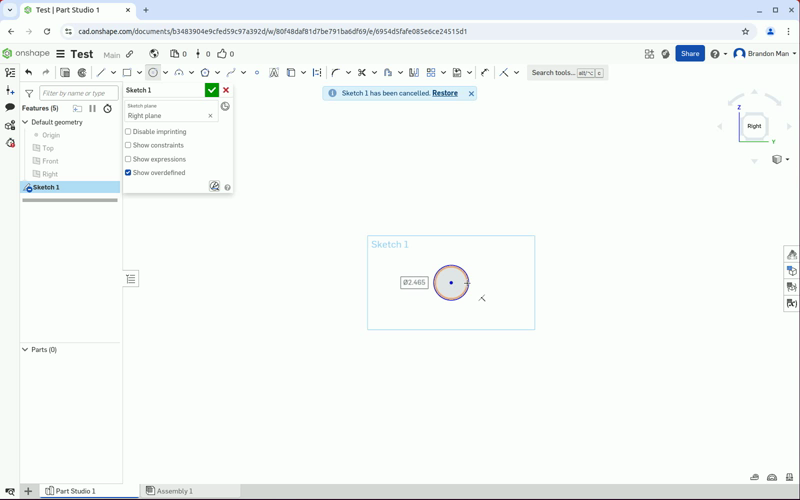
scroll(-6)
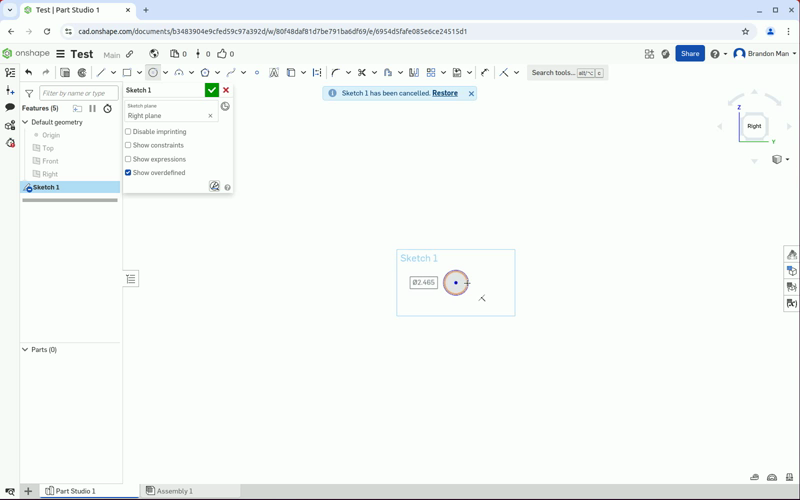
scroll(-6)
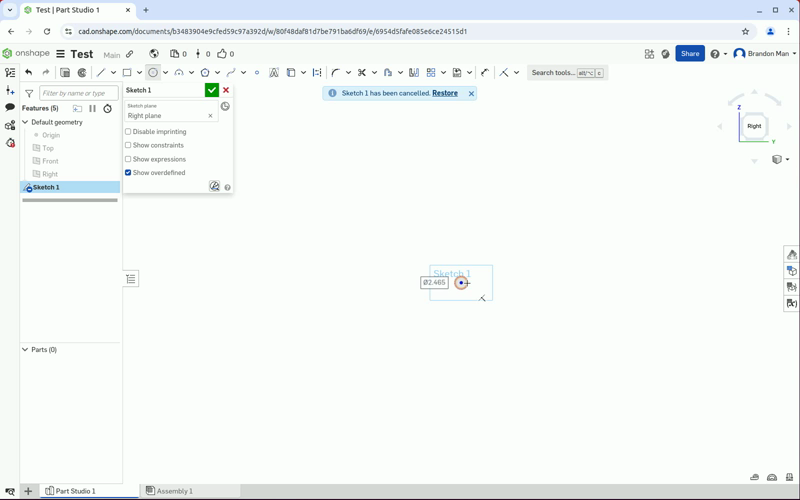
key(esc)
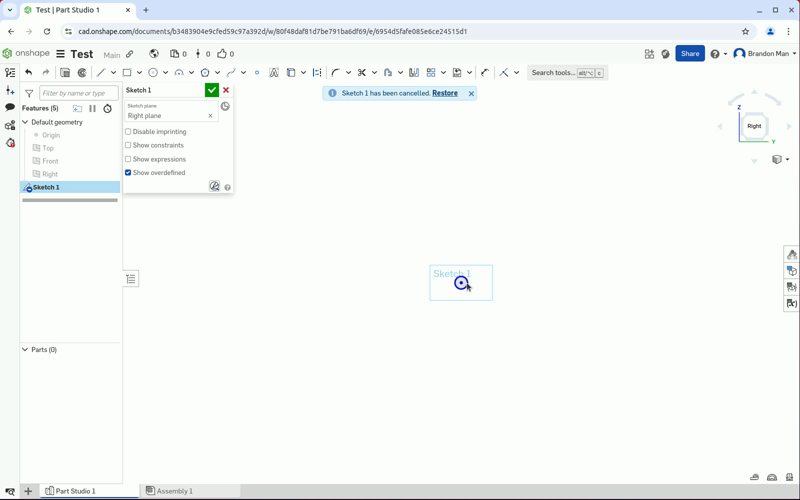
mouse_move(467, 282)
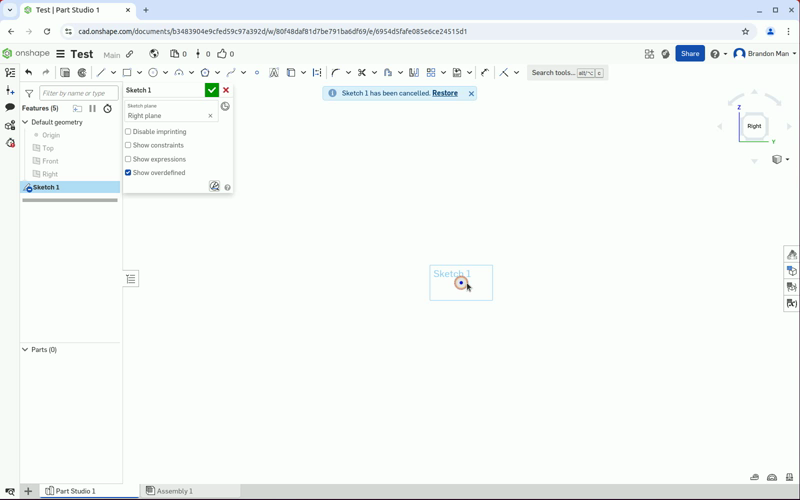
scroll(6)
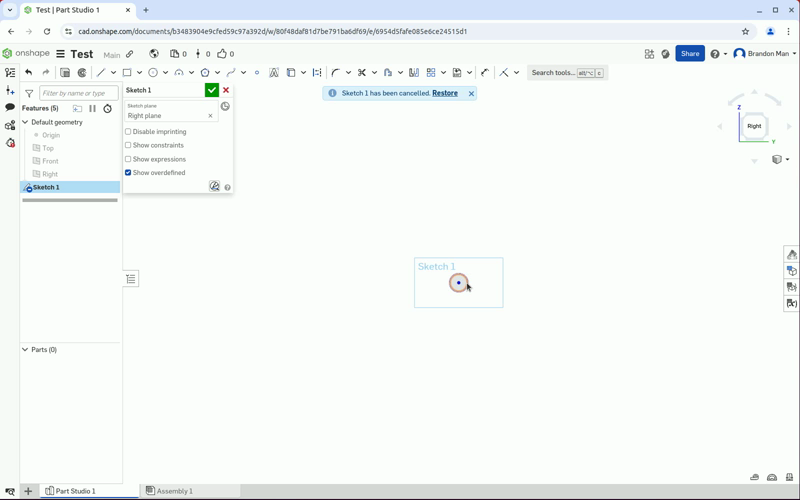
scroll(6)
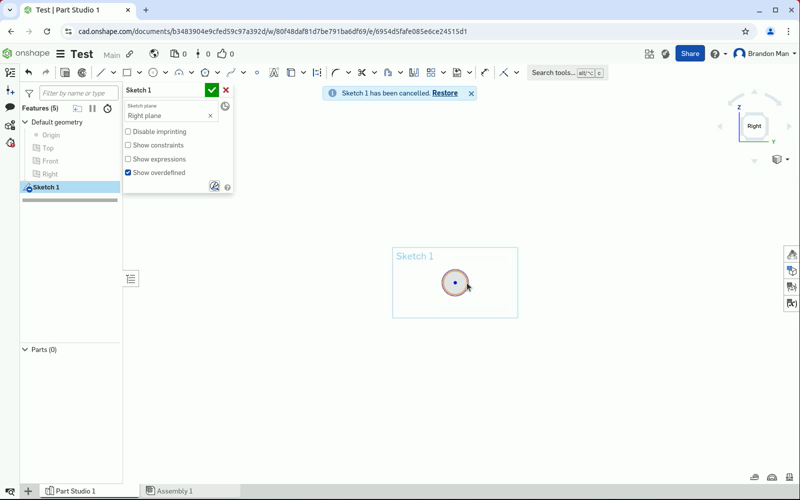
scroll(6)
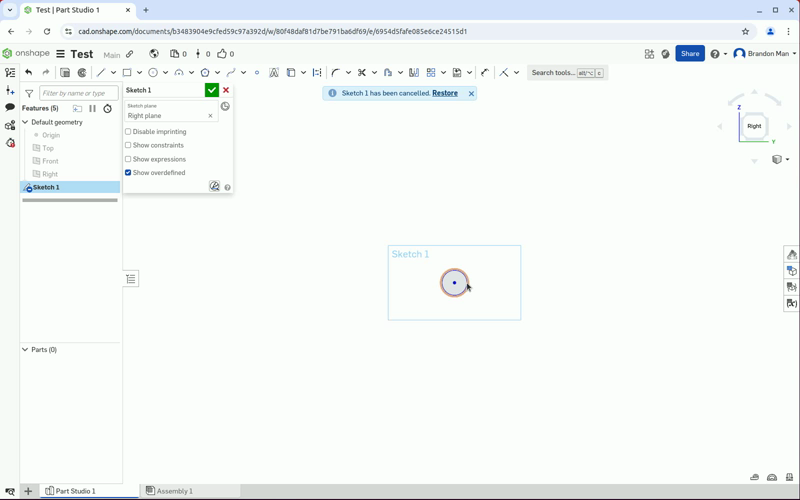
scroll(6)
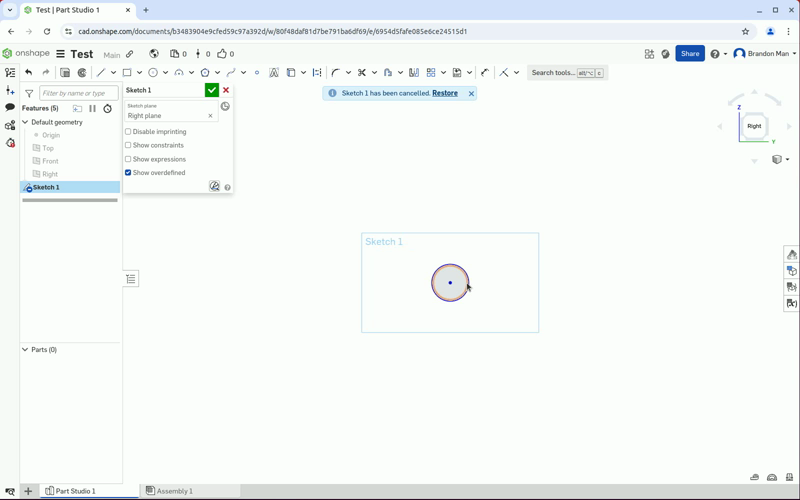
scroll(6)
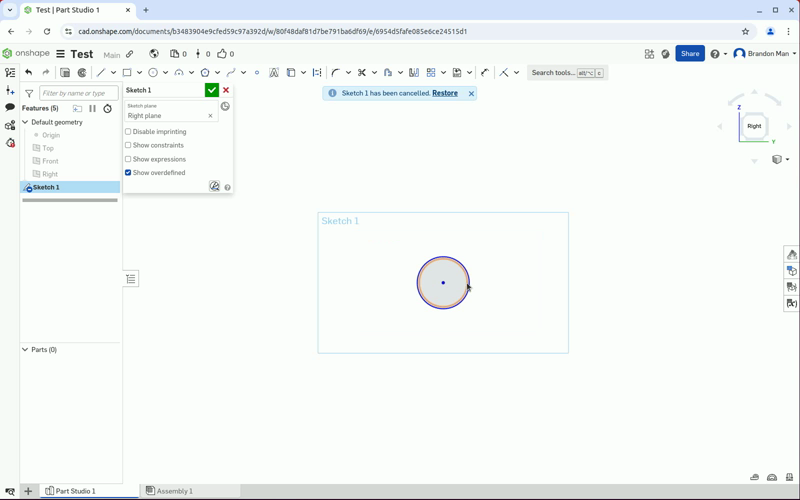
scroll(6)
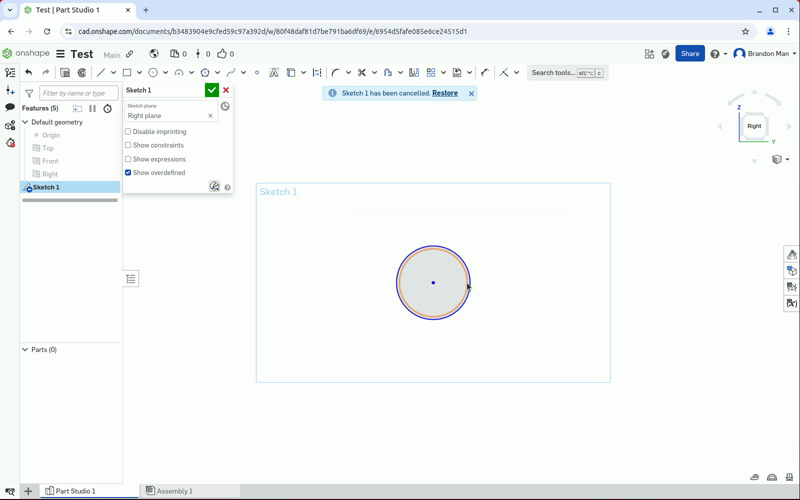
scroll(6)
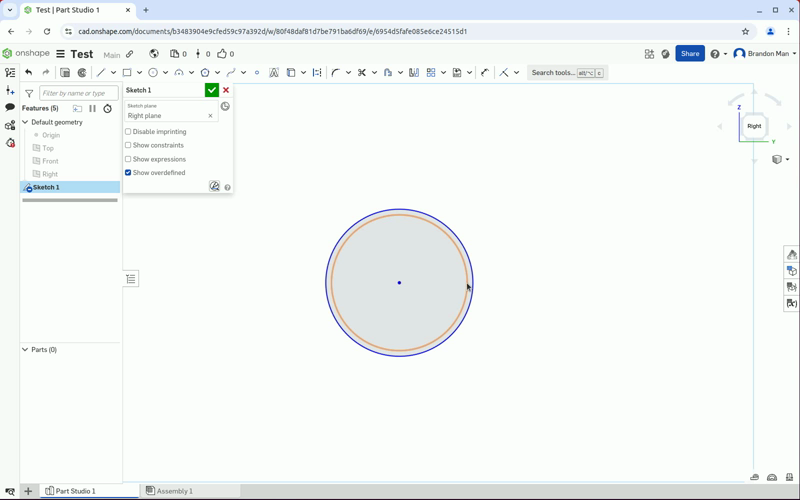
click(467, 282)
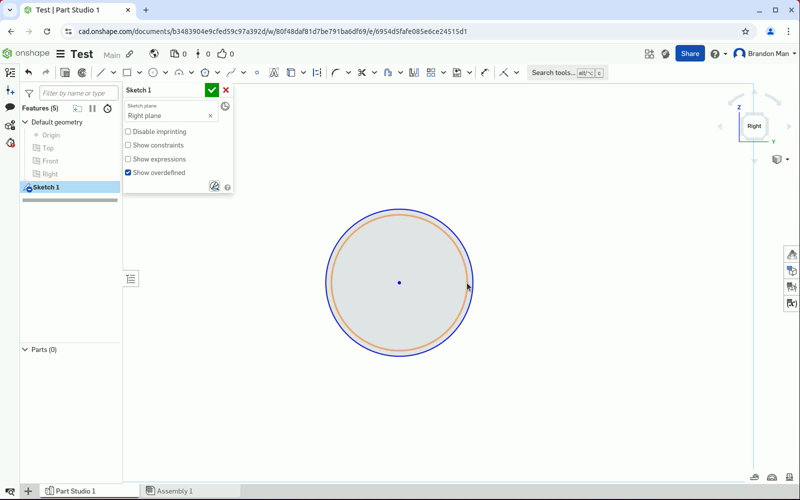
scroll(-6)
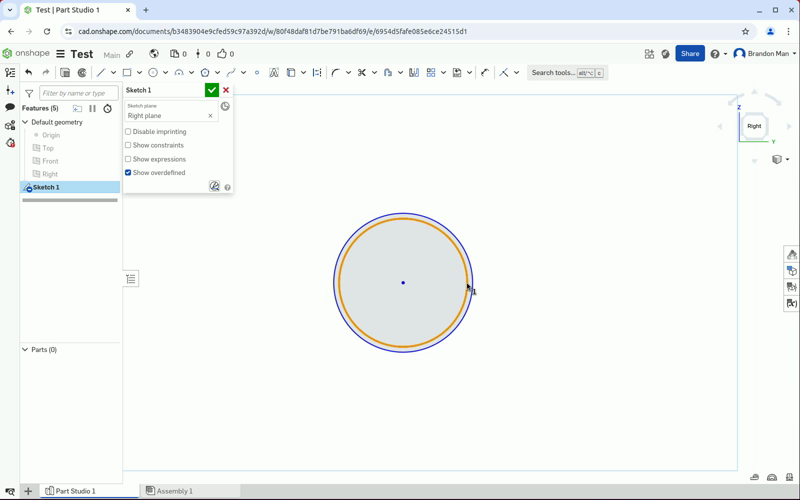
scroll(-6)
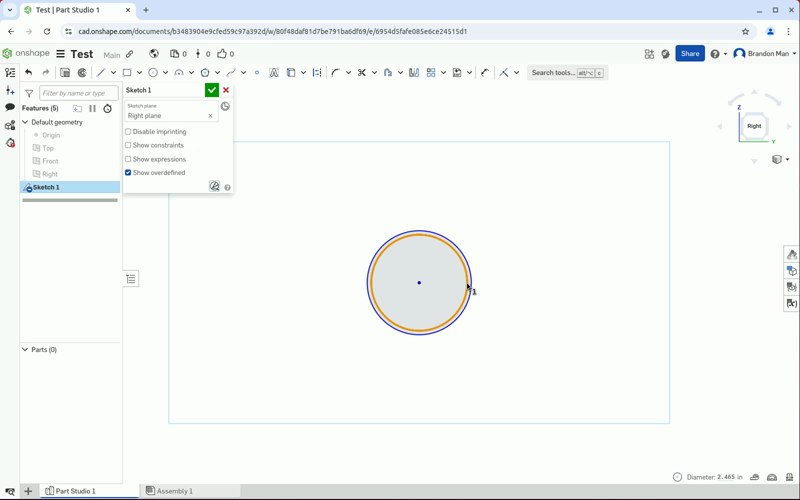
scroll(-6)
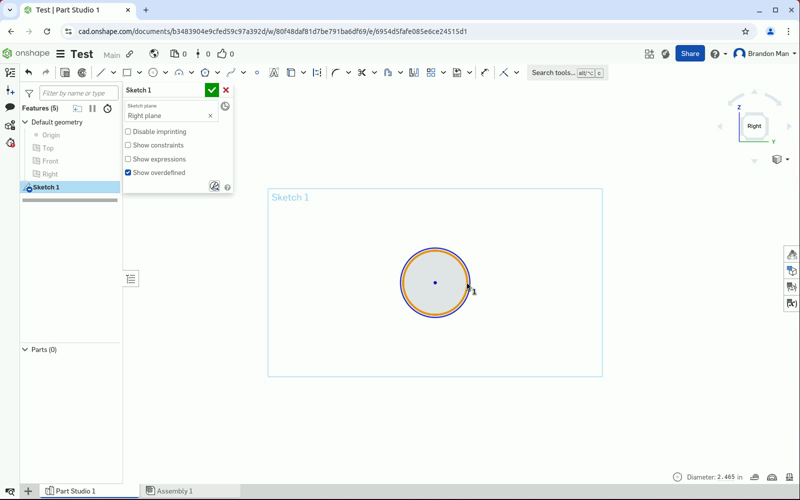
scroll(-6)
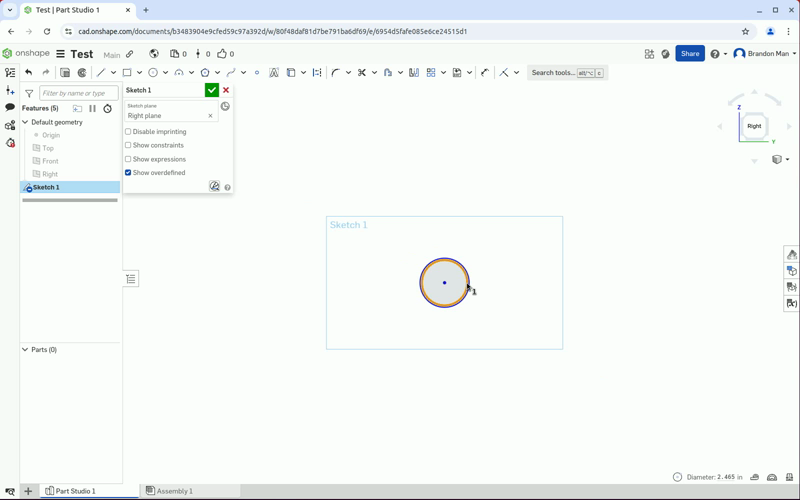
scroll(-6)
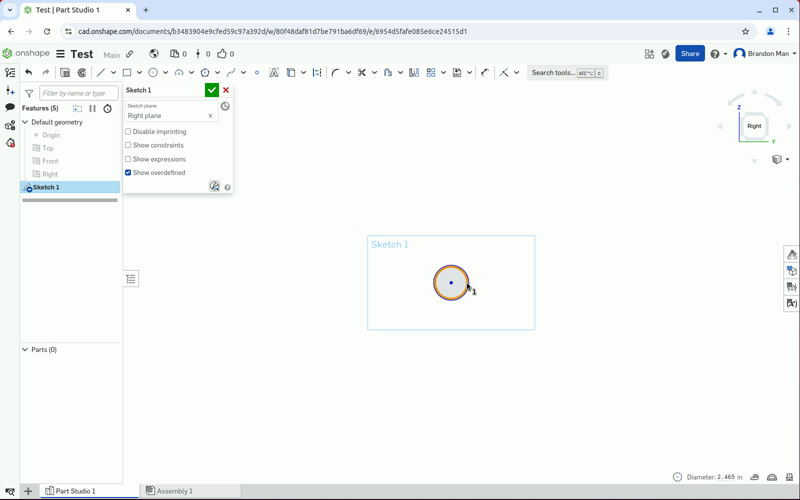
scroll(-6)
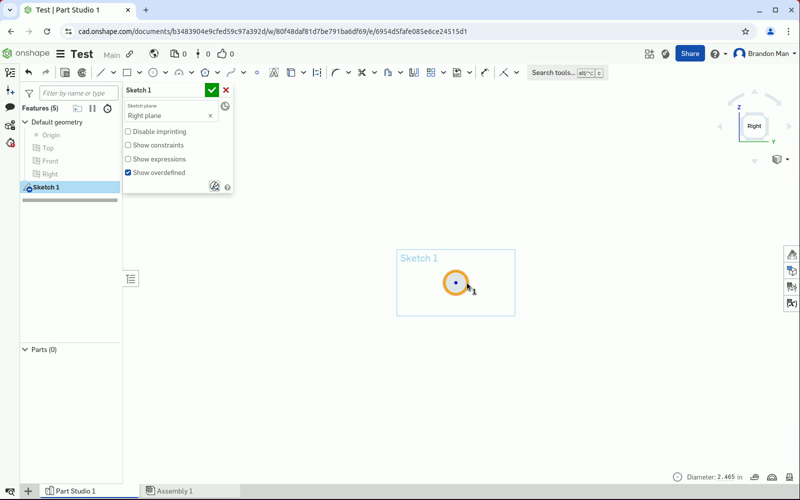
scroll(-6)
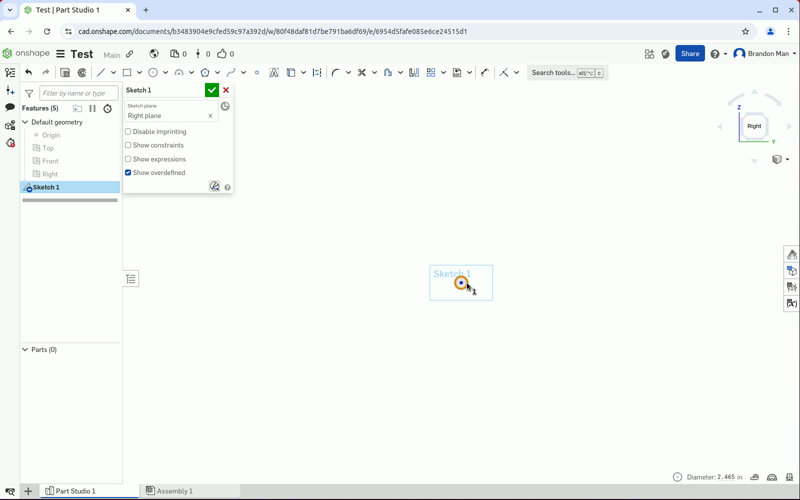
mouse_move(73, 352)
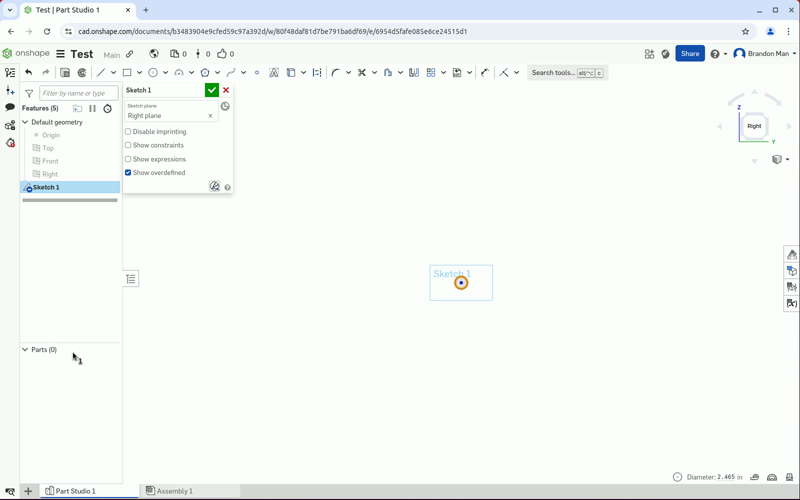
key(shift+y)
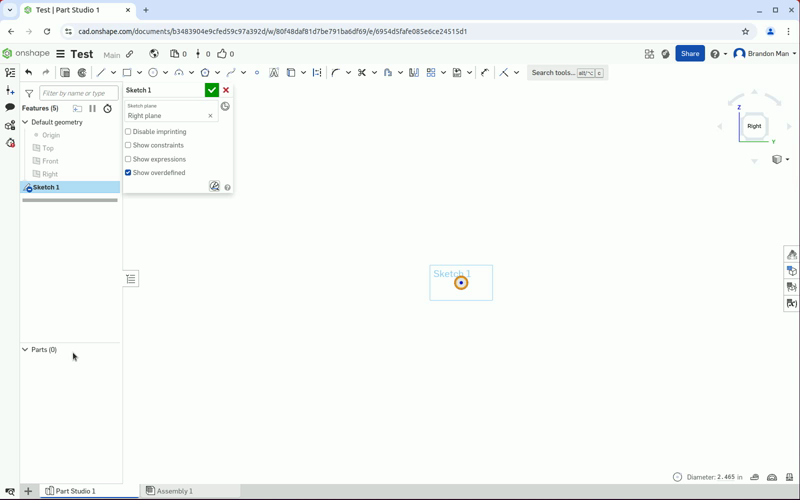
key(shift+e)
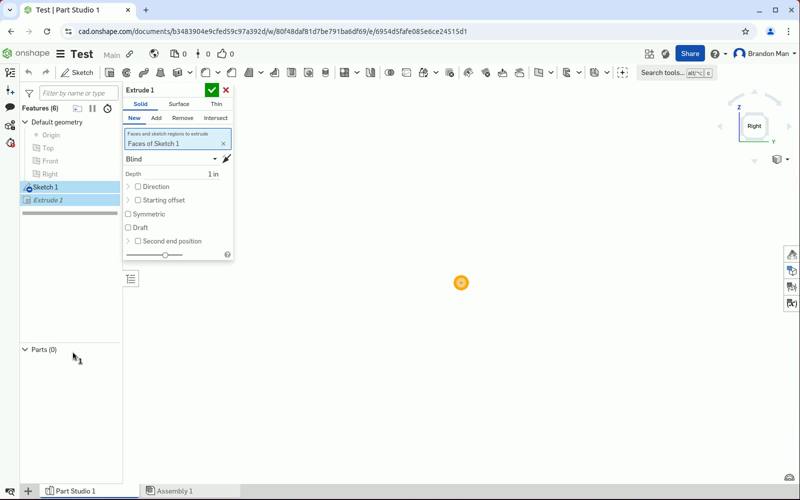
mouse_move(143, 106)
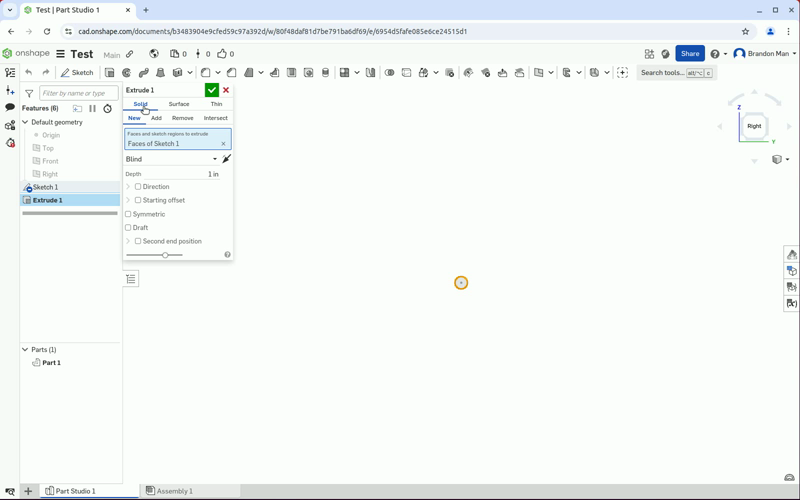
click(143, 106)
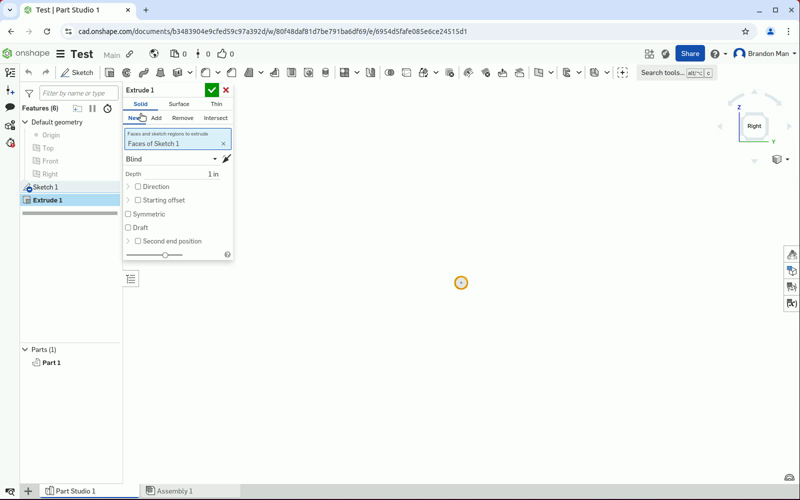
mouse_move(137, 120)
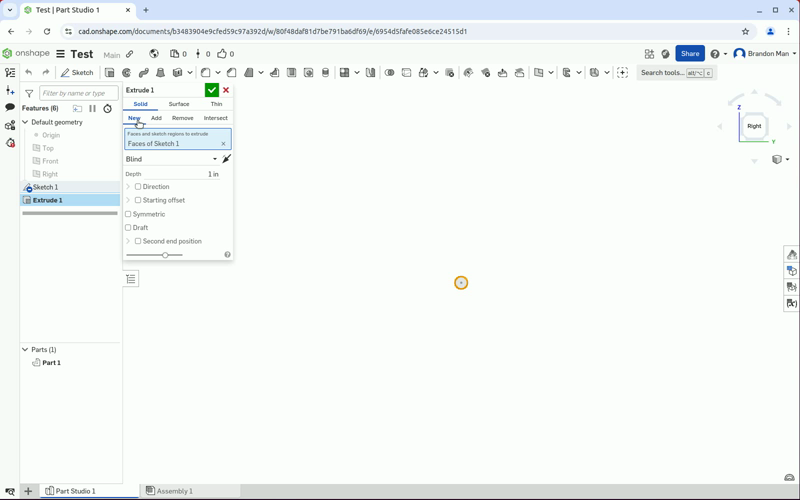
click(137, 120)
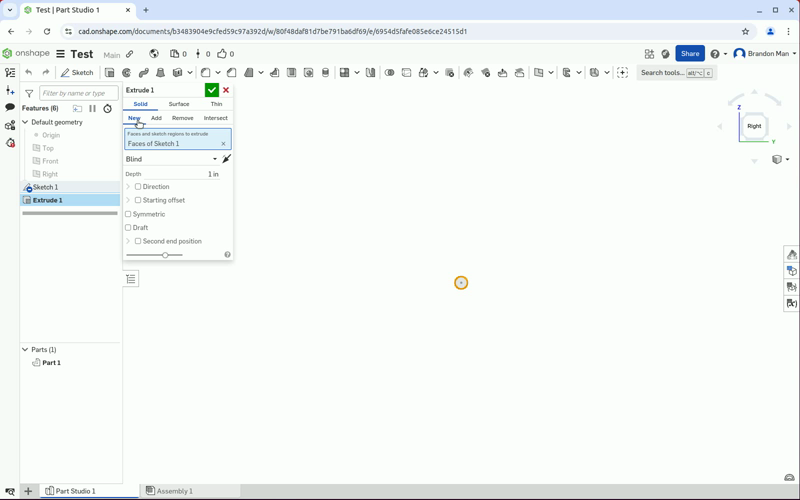
key(tab, 4)
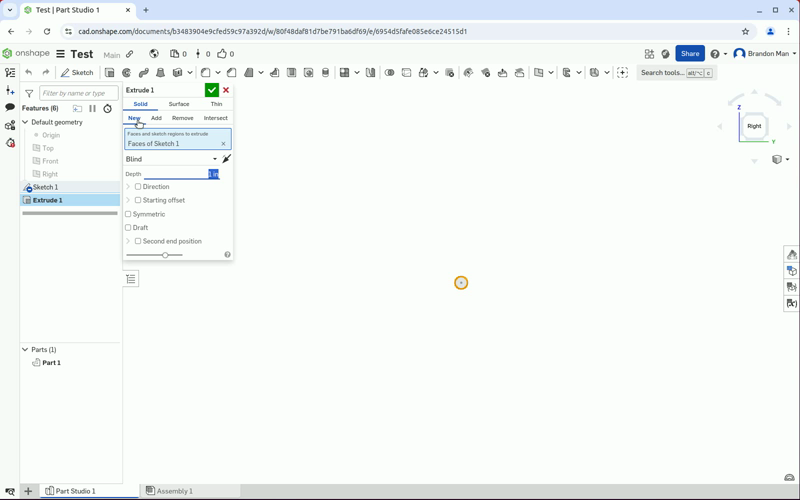
text(23.108)
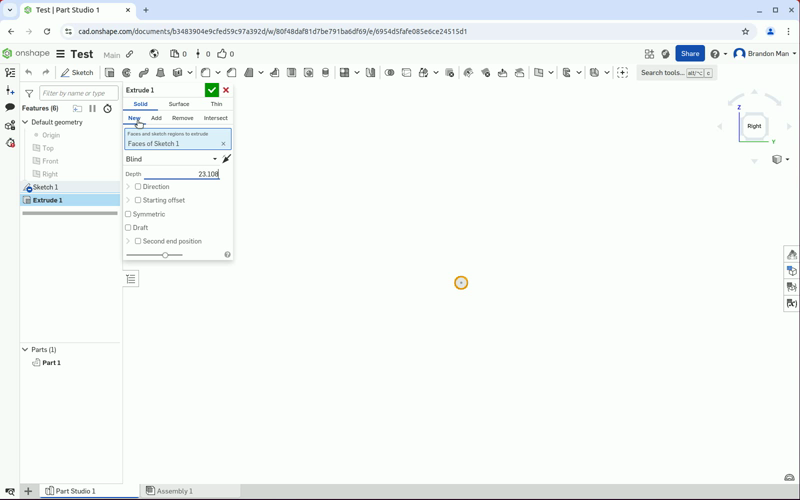
key(enter)
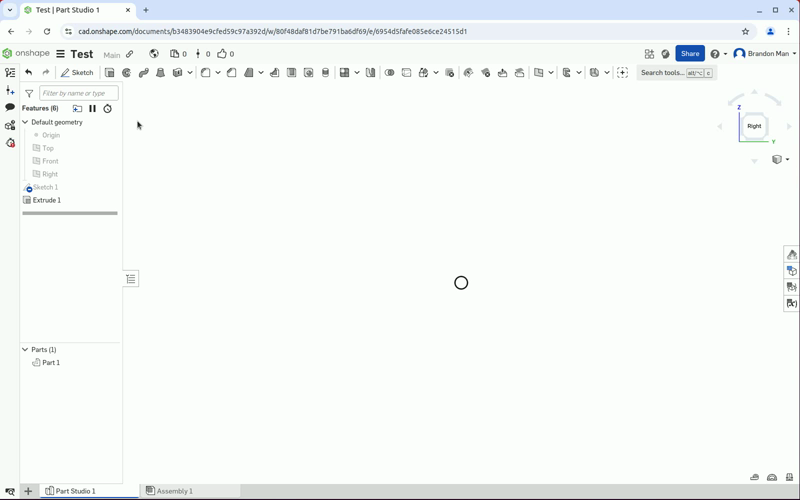
key(shift+h)
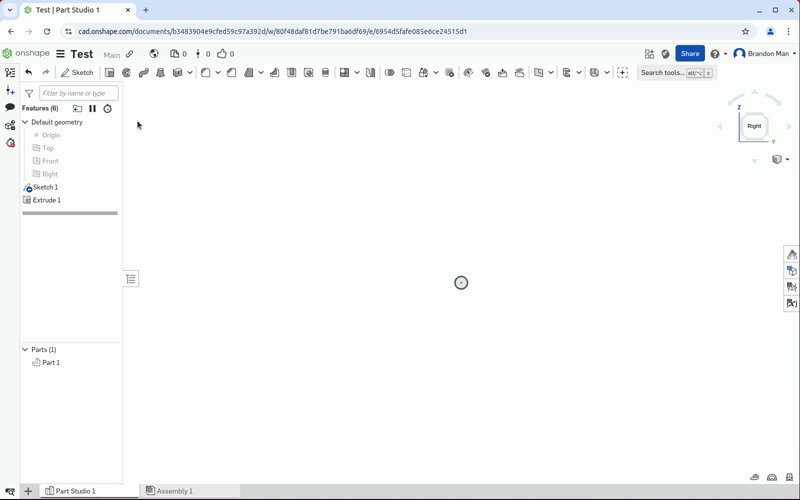
key(shift+h)
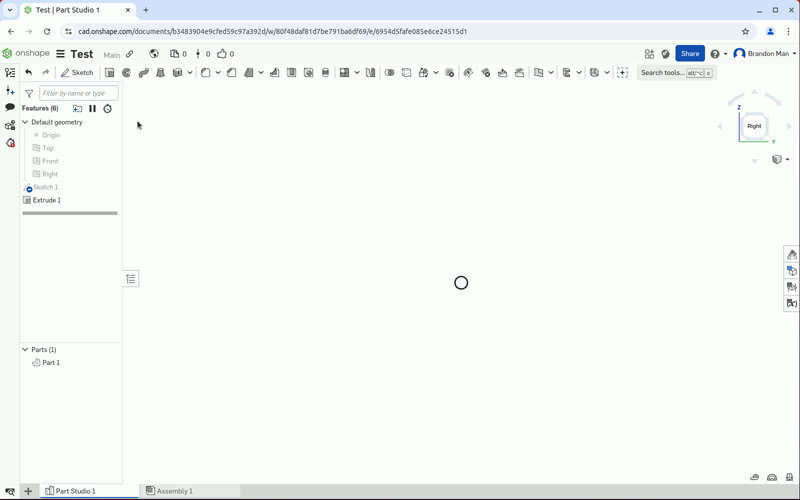
mouse_move(73, 189)
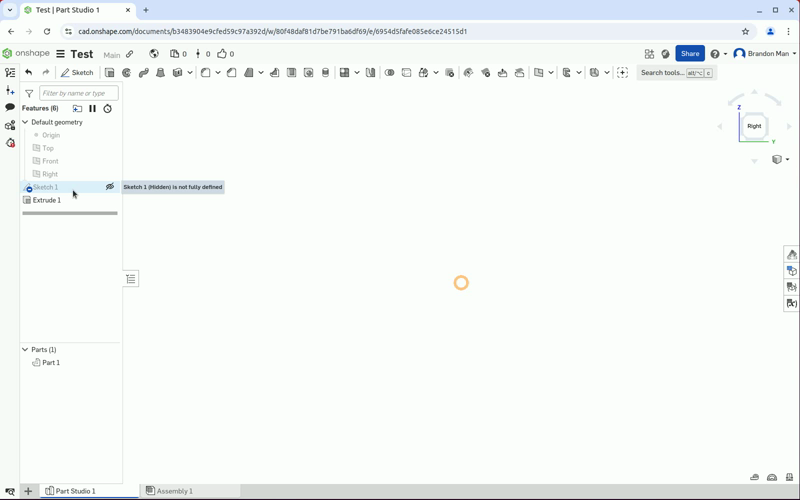
click(73, 189)
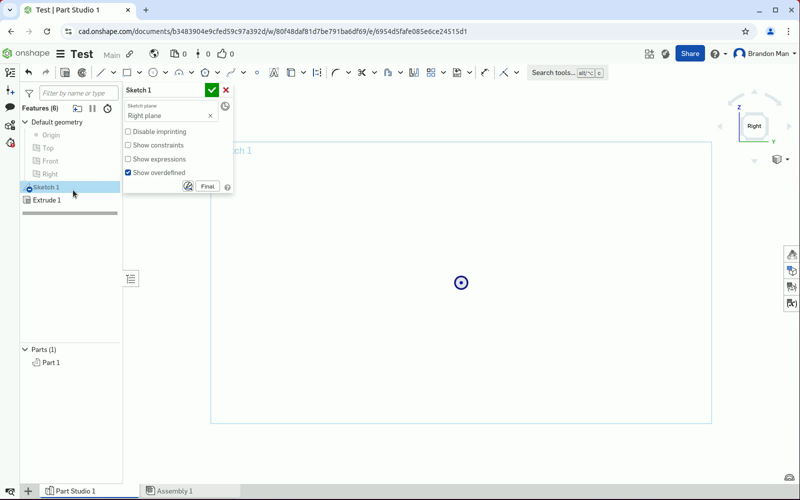
mouse_move(229, 92)
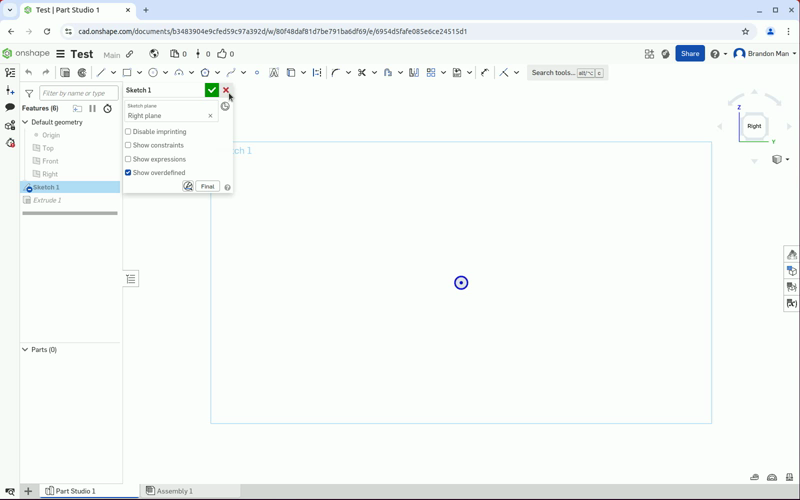
click(229, 92)
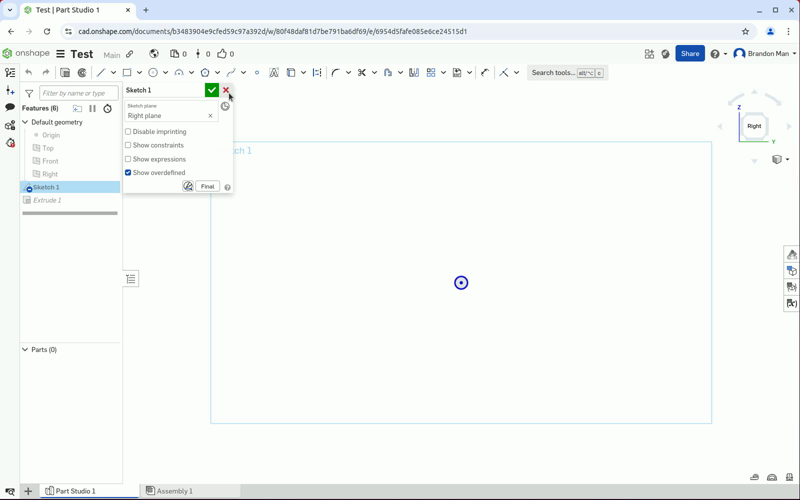
key(shift+s)
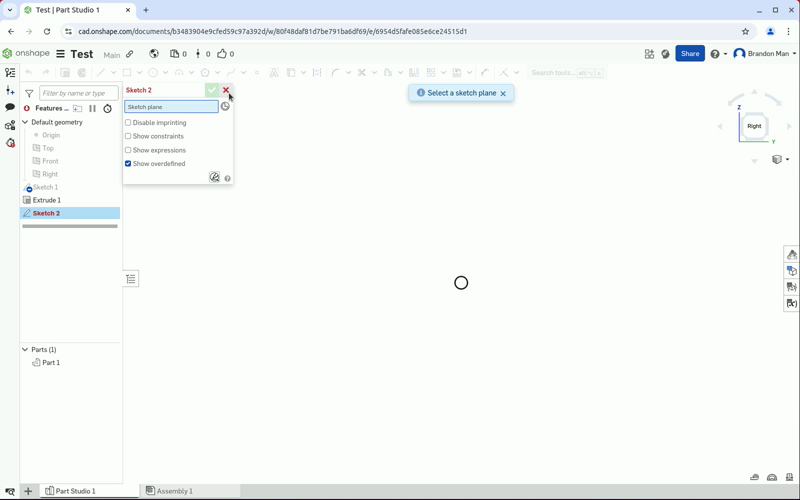
mouse_move(73, 176)
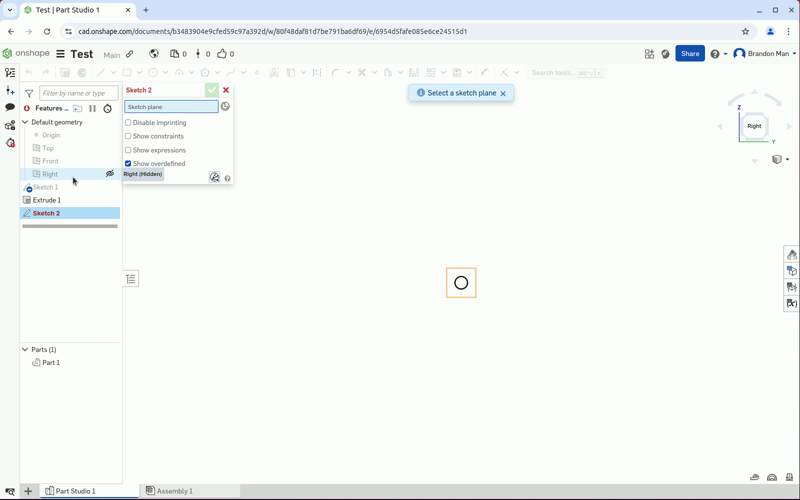
click(73, 176)
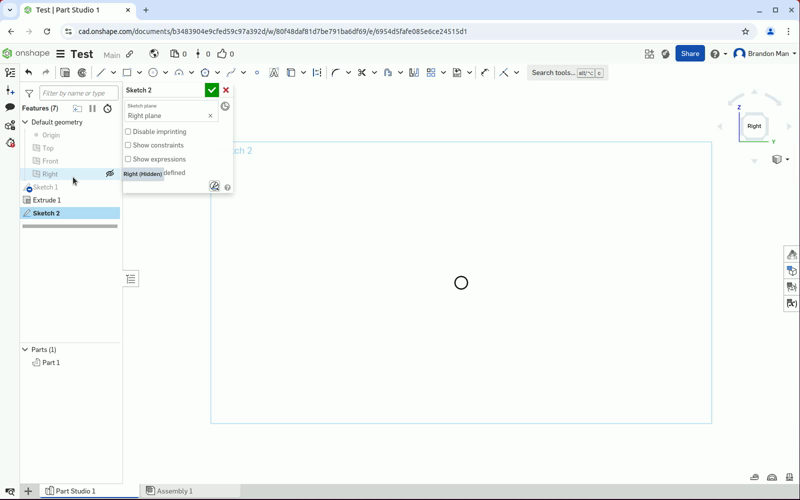
mouse_move(73, 352)
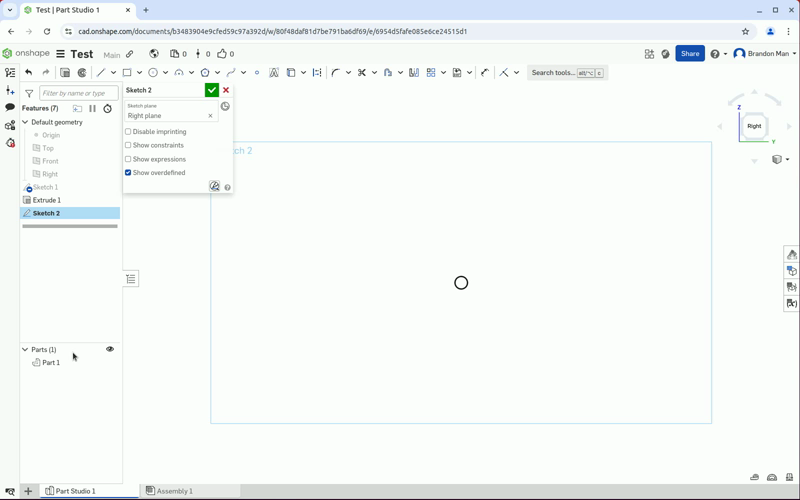
key(y)
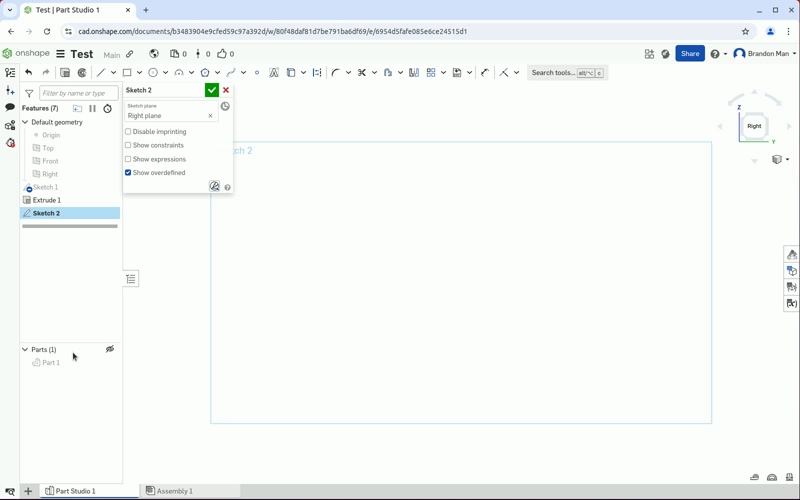
key(c)
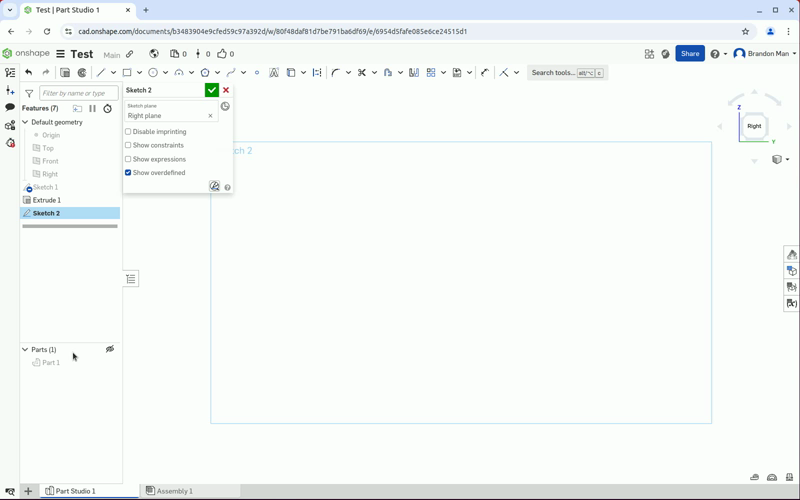
key_down(shift)
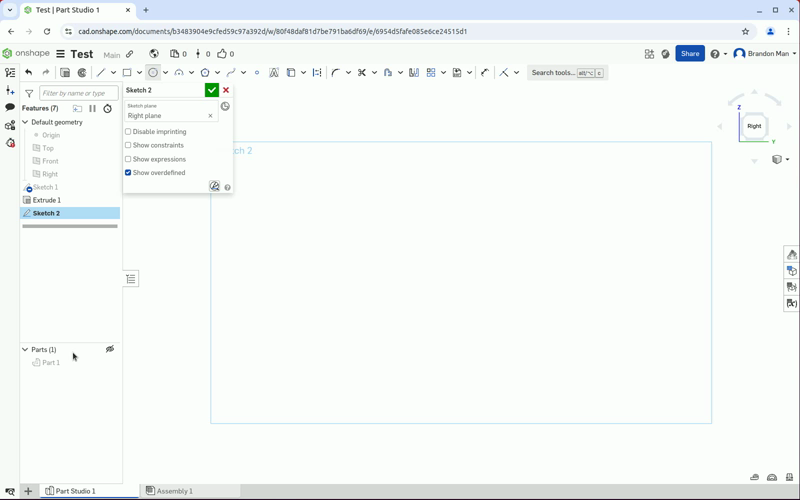
mouse_move(460, 282)
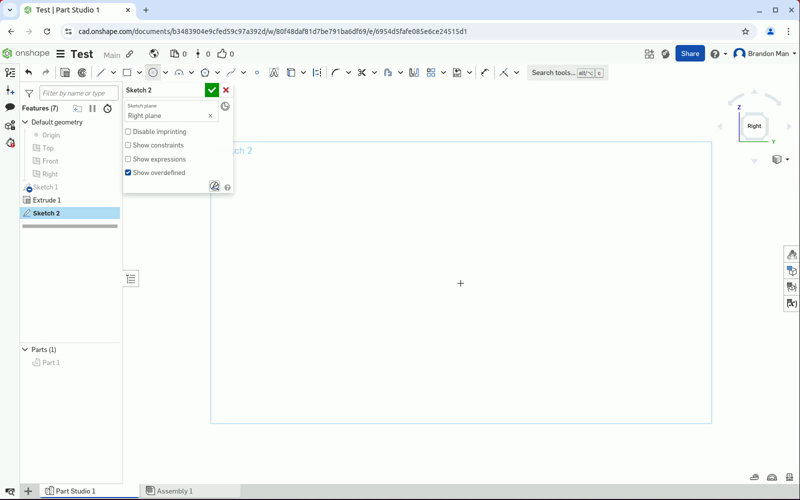
click(460, 282)
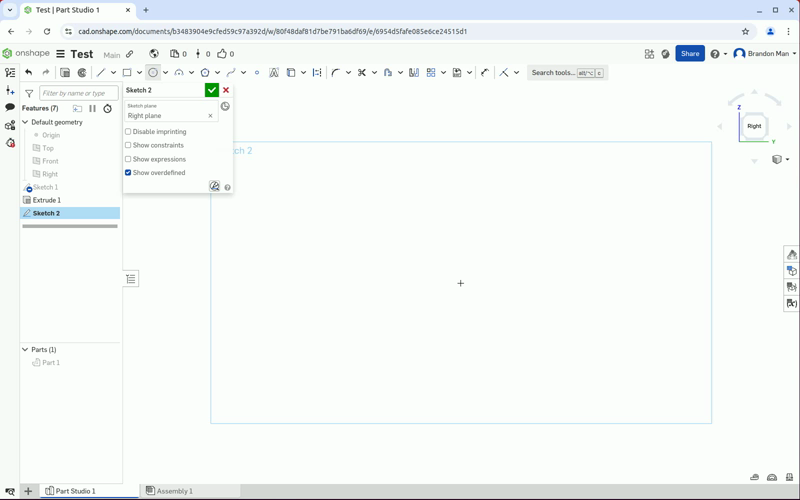
key_up(shift)
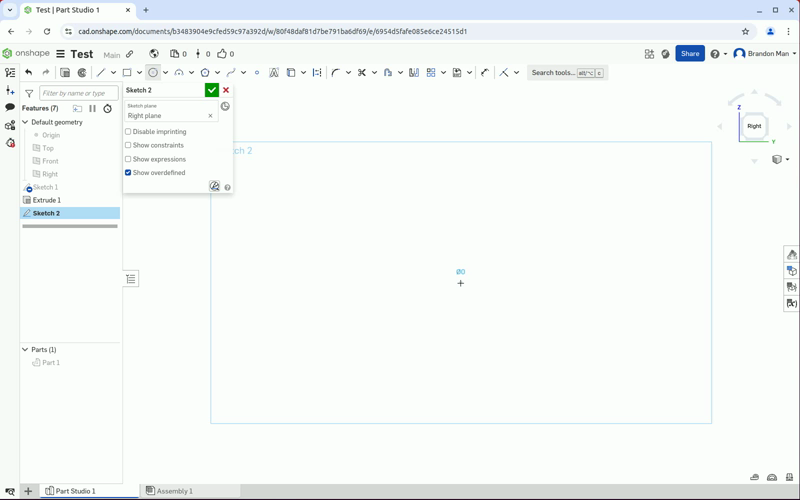
mouse_move(465, 282)
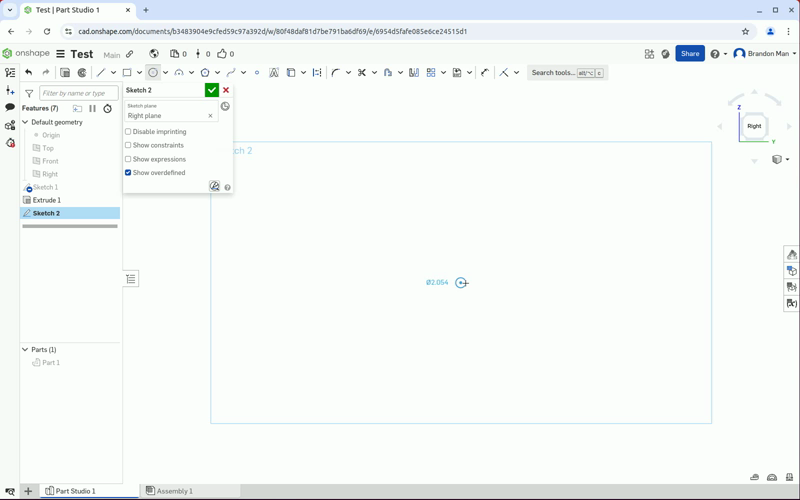
click(465, 282)
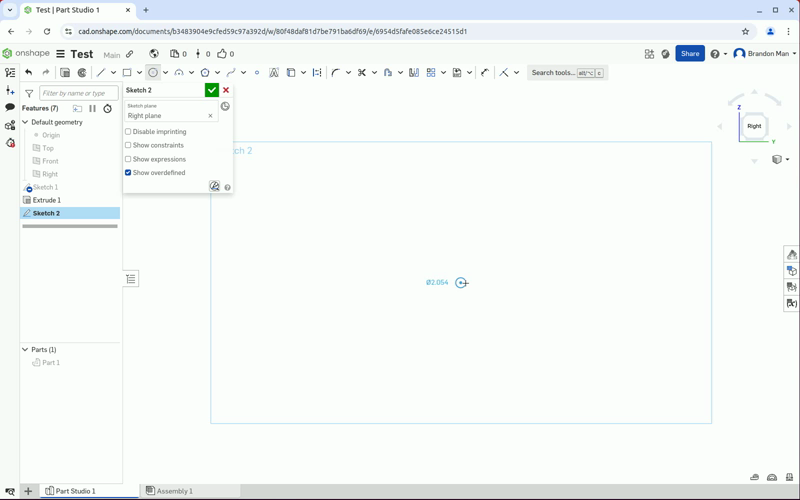
key(esc)
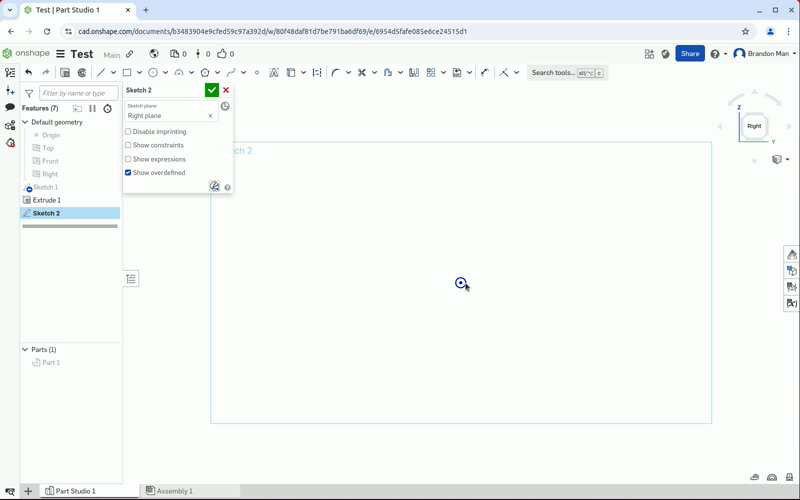
mouse_move(463, 280)
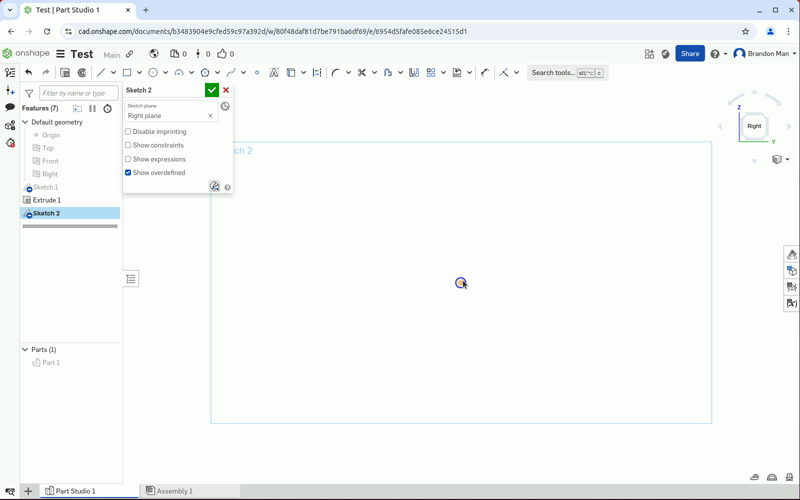
scroll(6)
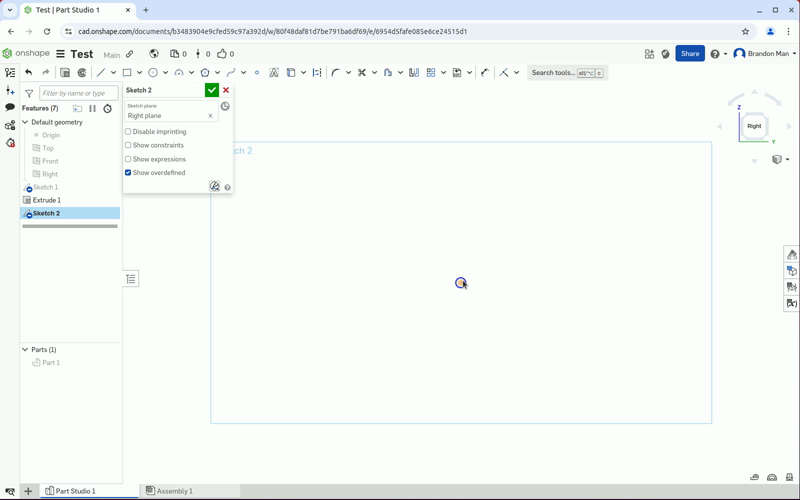
scroll(6)
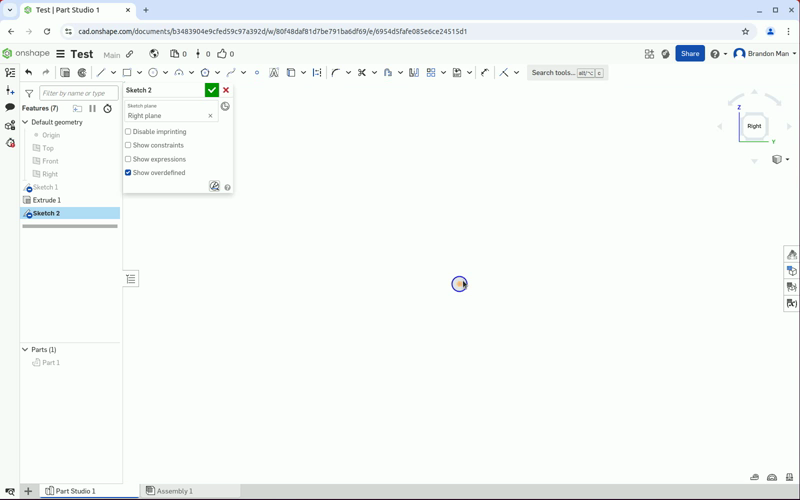
scroll(6)
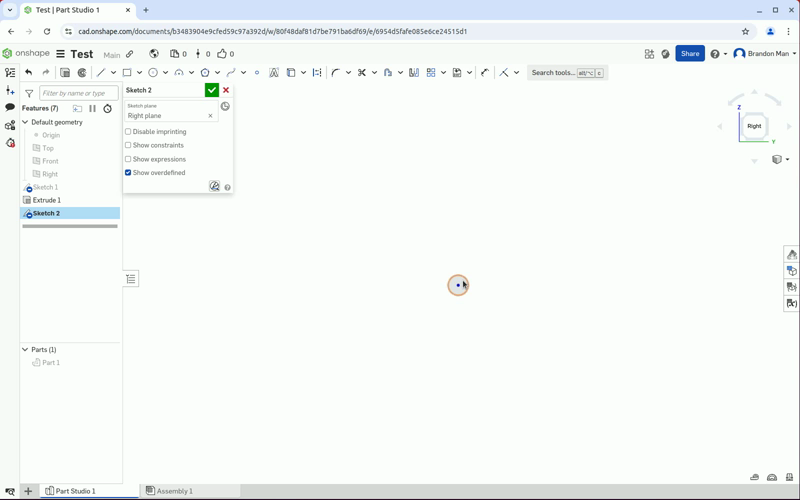
scroll(6)
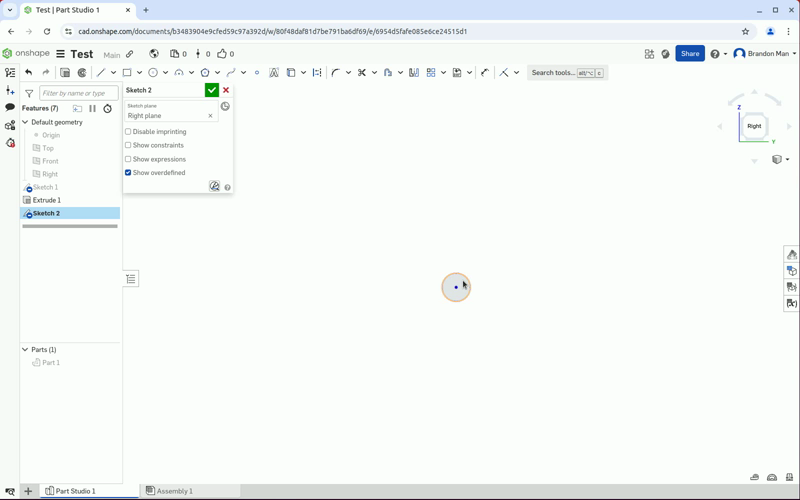
scroll(6)
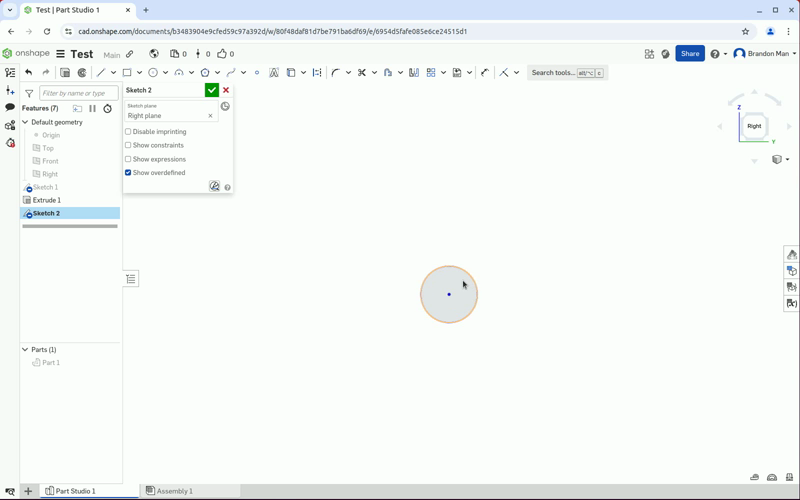
scroll(6)
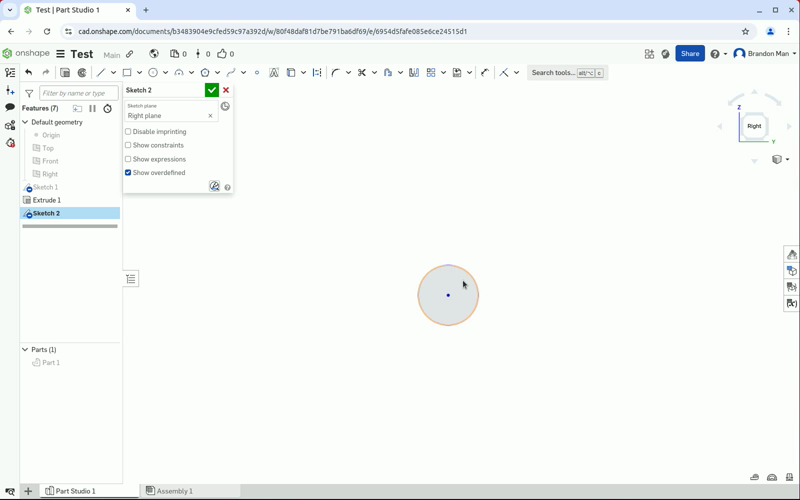
scroll(6)
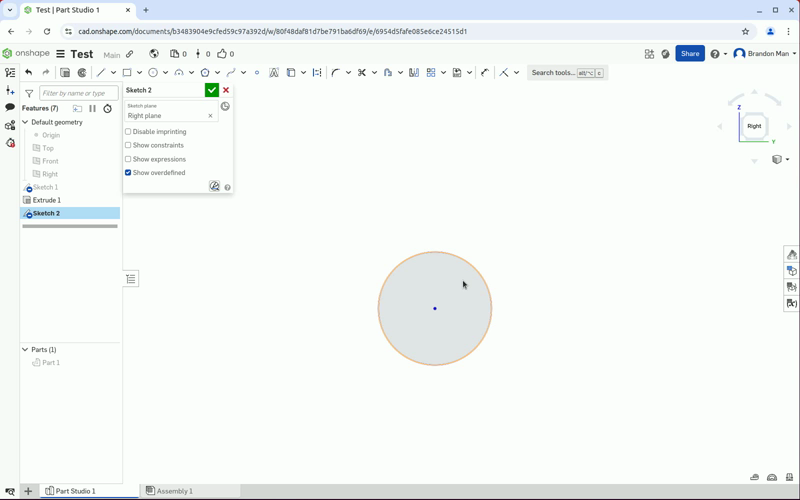
click(463, 280)
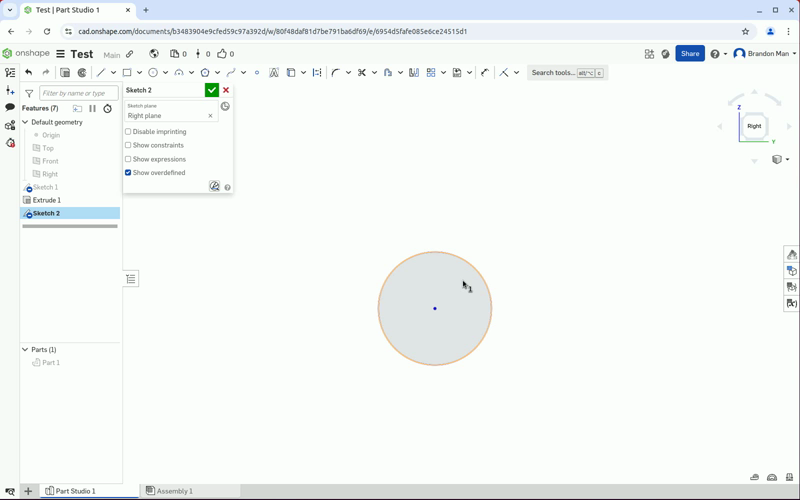
scroll(-6)
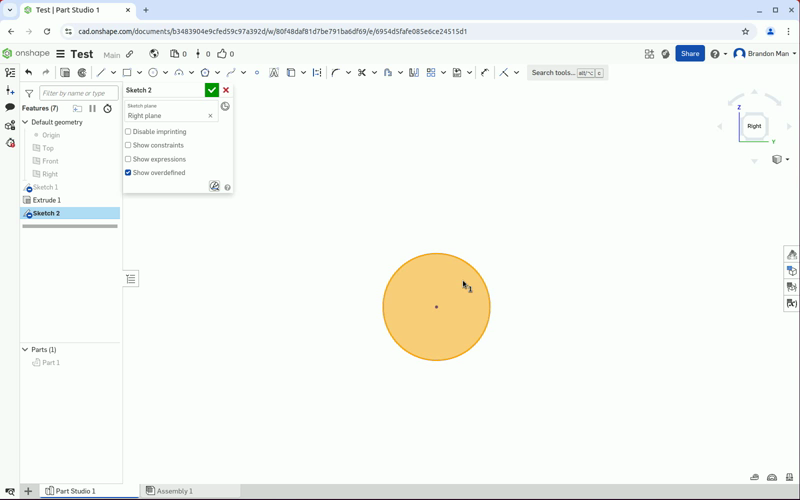
scroll(-6)
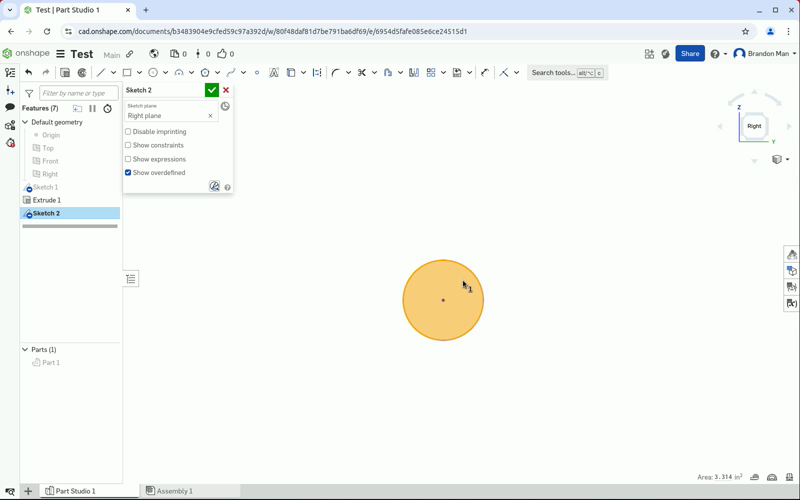
scroll(-6)
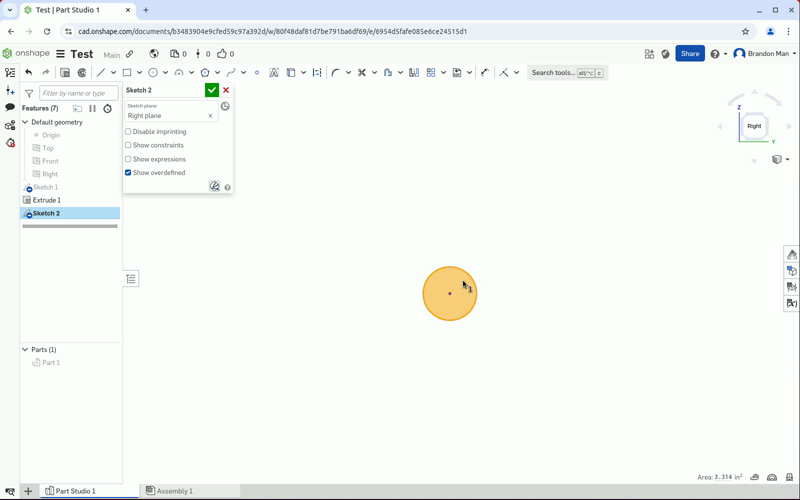
scroll(-6)
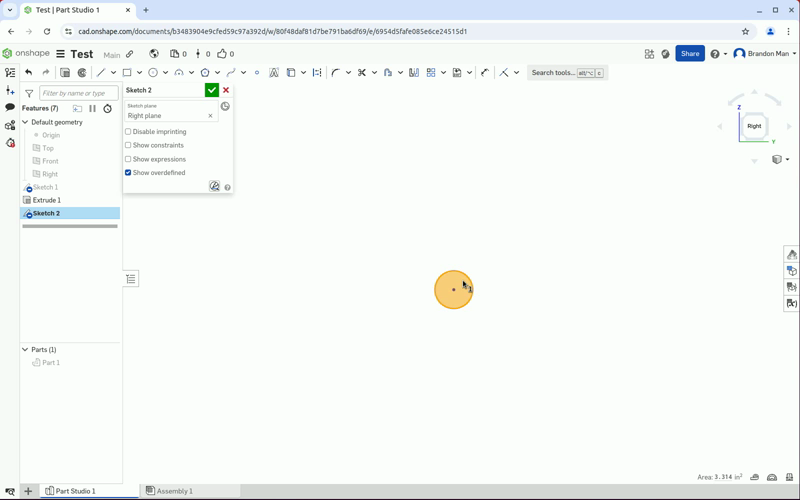
scroll(-6)
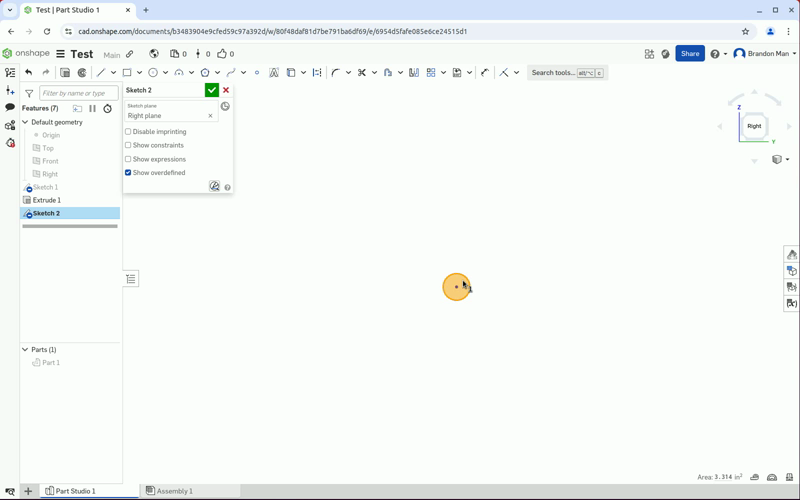
scroll(-6)
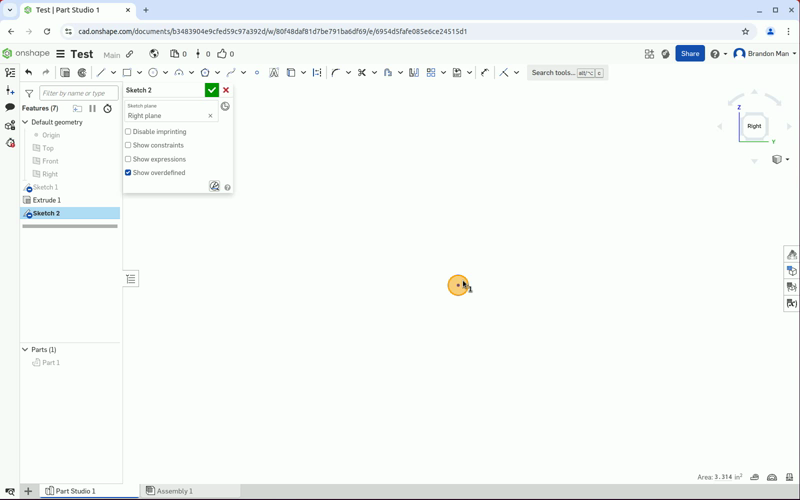
scroll(-6)
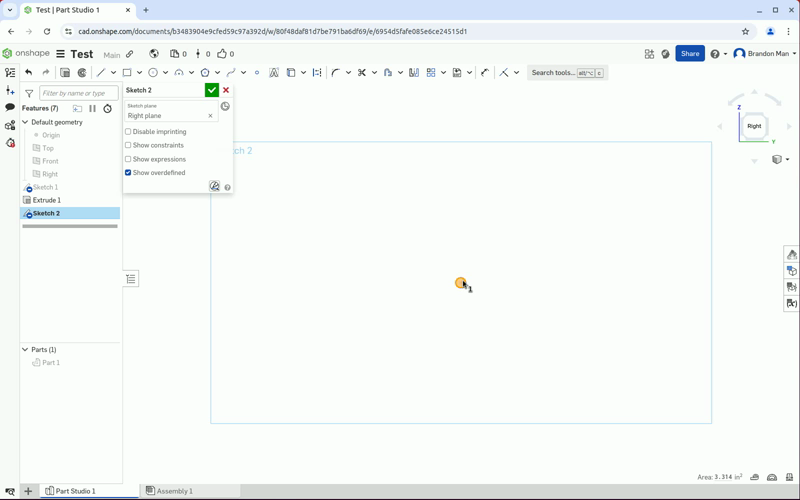
mouse_move(73, 352)
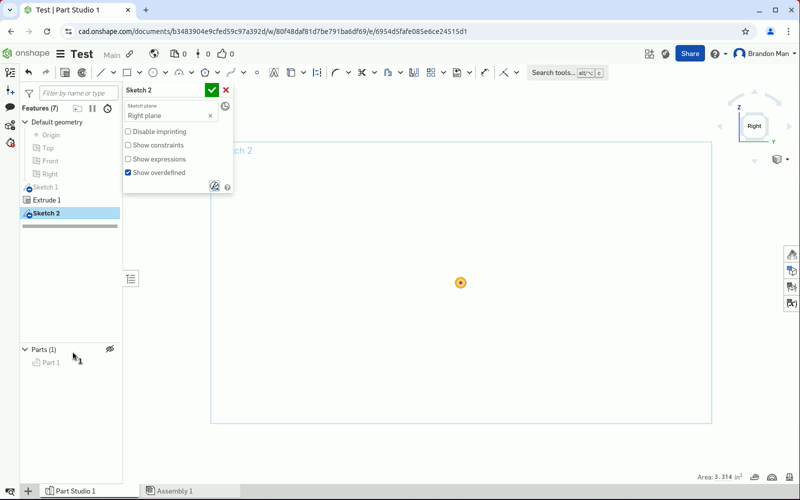
key(shift+y)
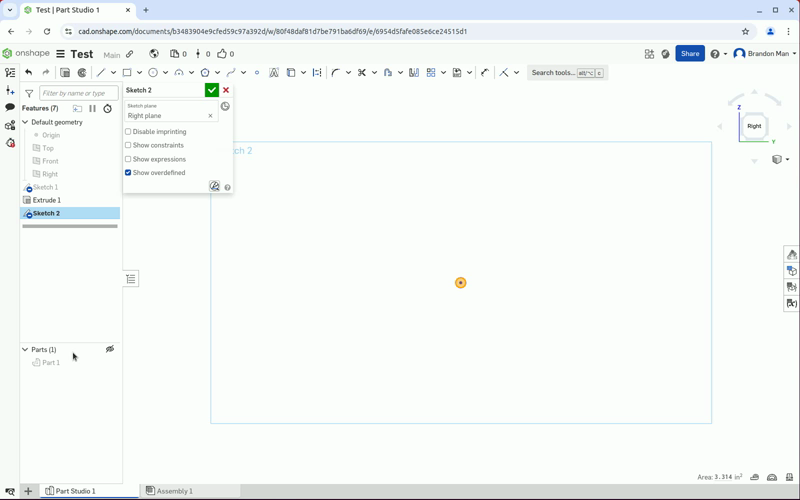
key(shift+e)
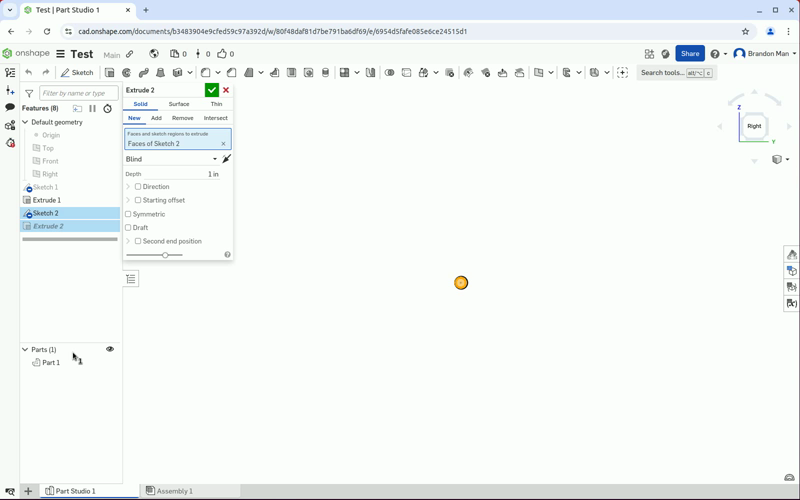
mouse_move(143, 106)
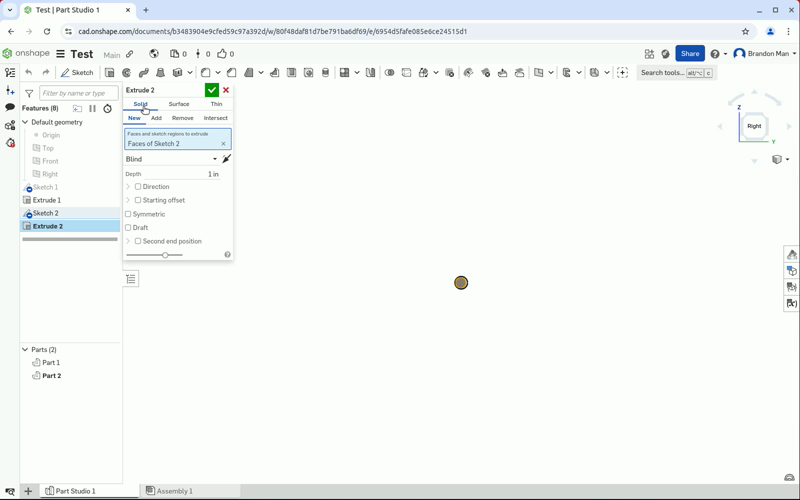
click(143, 106)
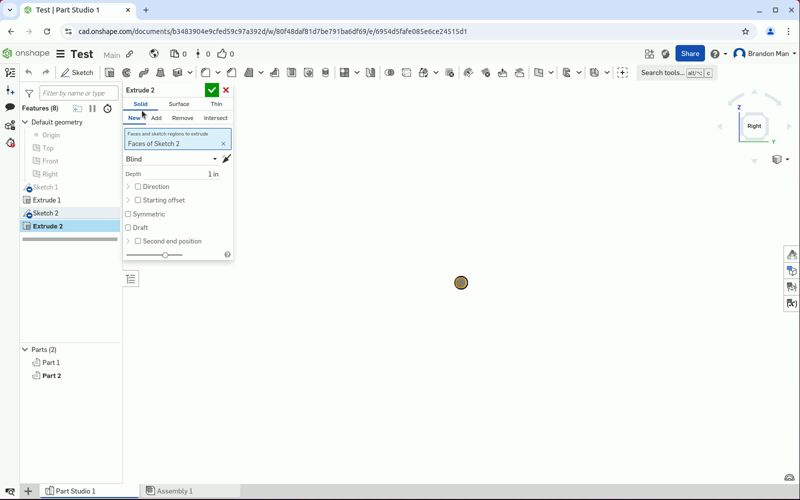
mouse_move(137, 120)
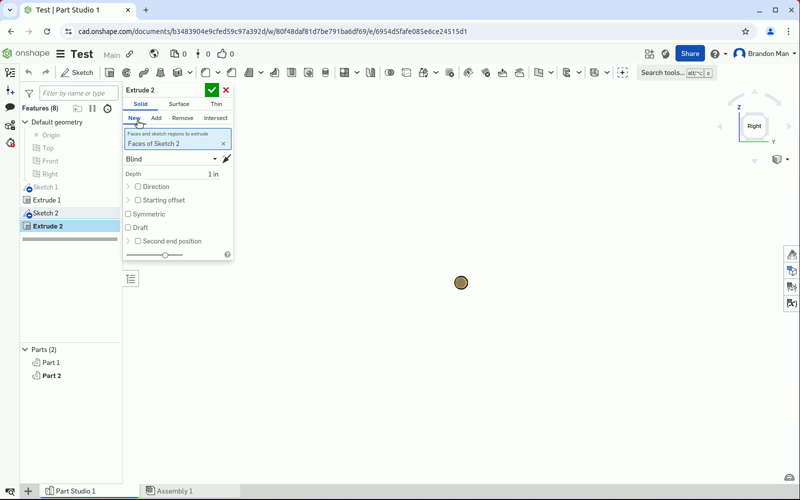
click(137, 120)
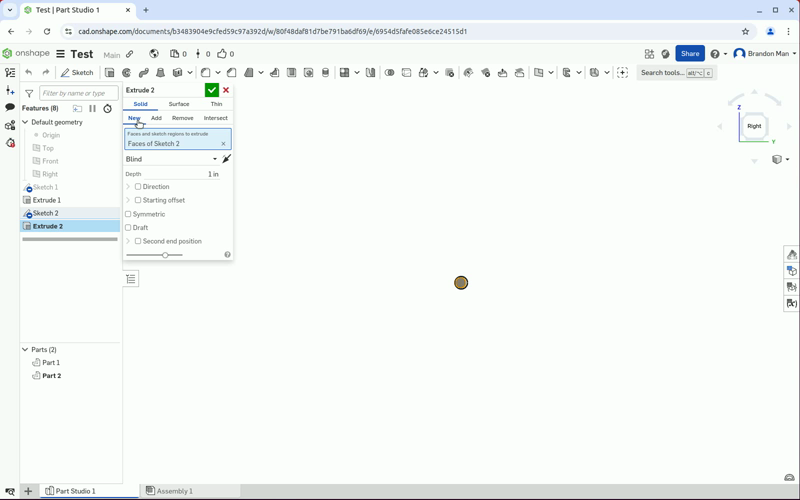
key(tab, 4)
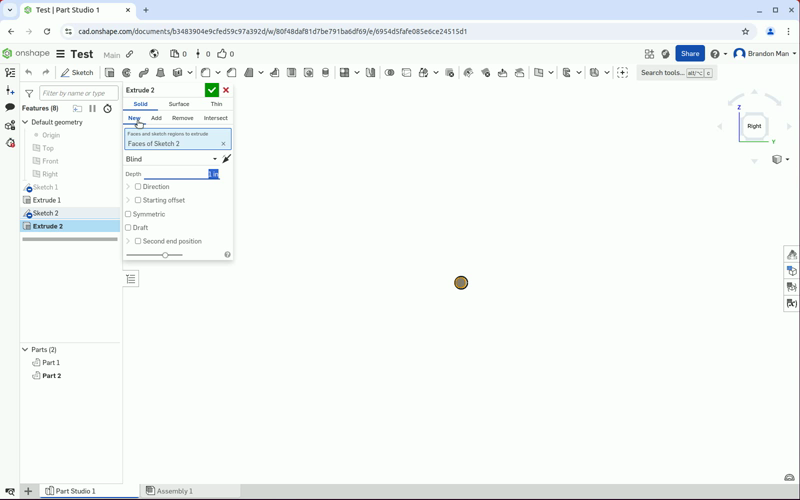
text(5.777)
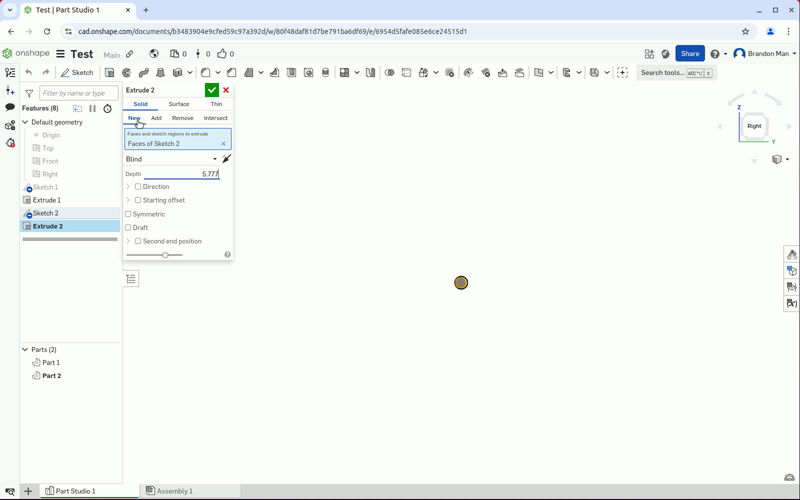
key(enter)
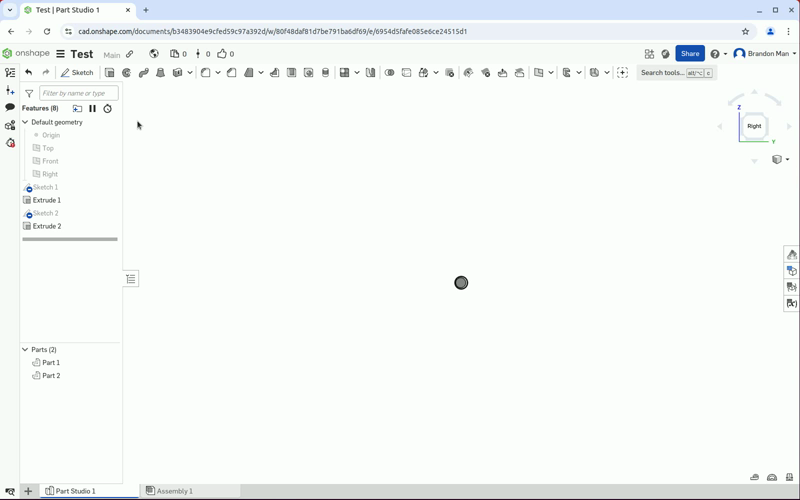
key(shift+h)
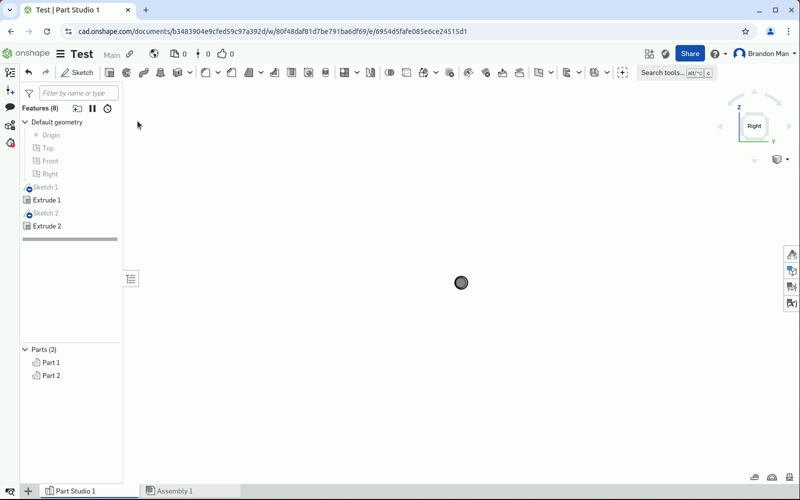
key(shift+h)
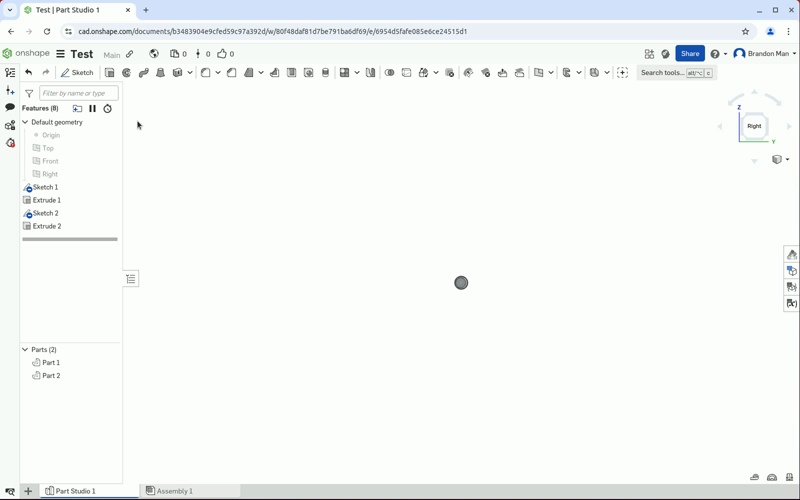
key(shift+7)
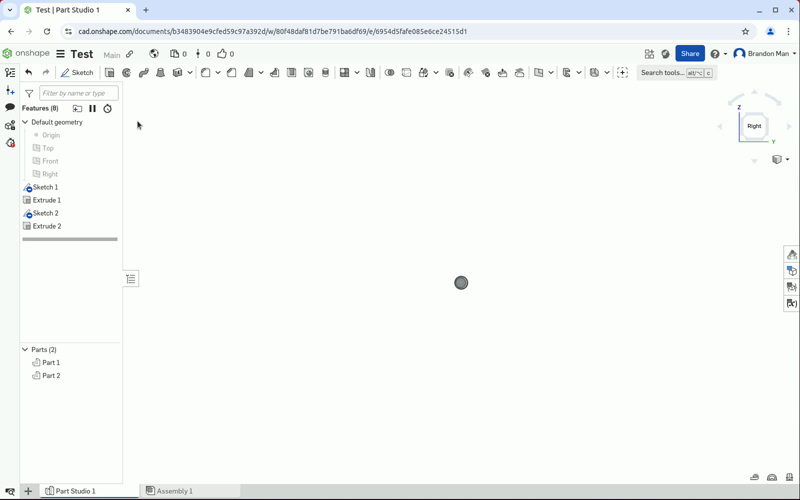
key(right, 2)
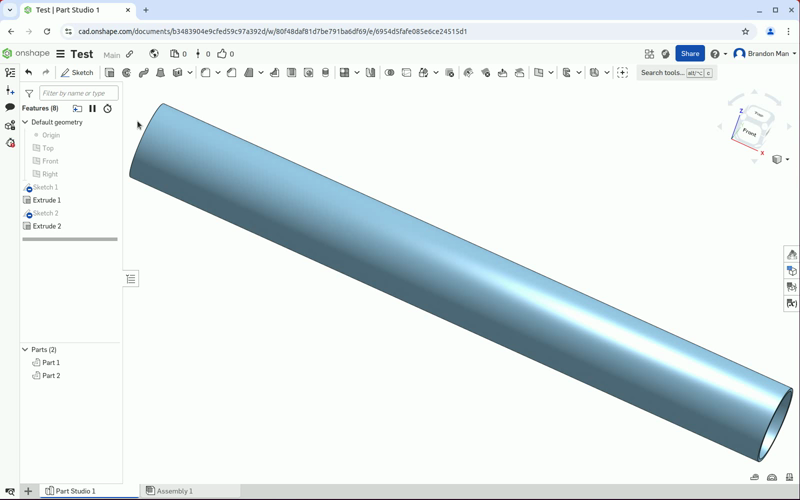
key(down, 2)
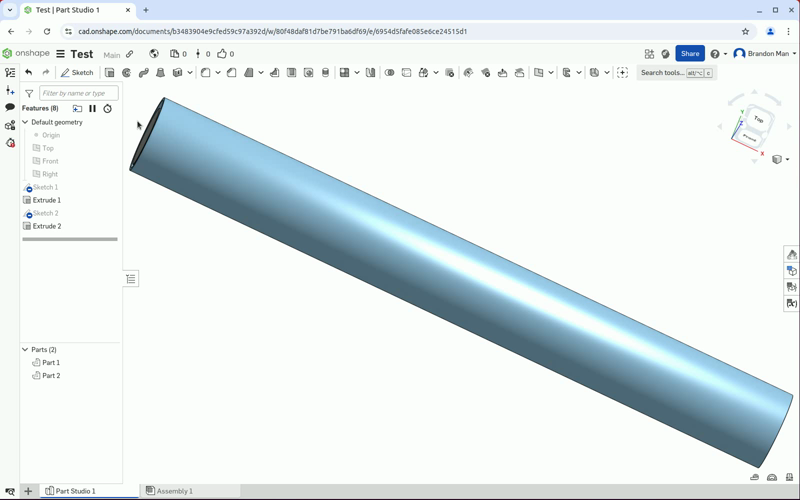
key(up, 2)
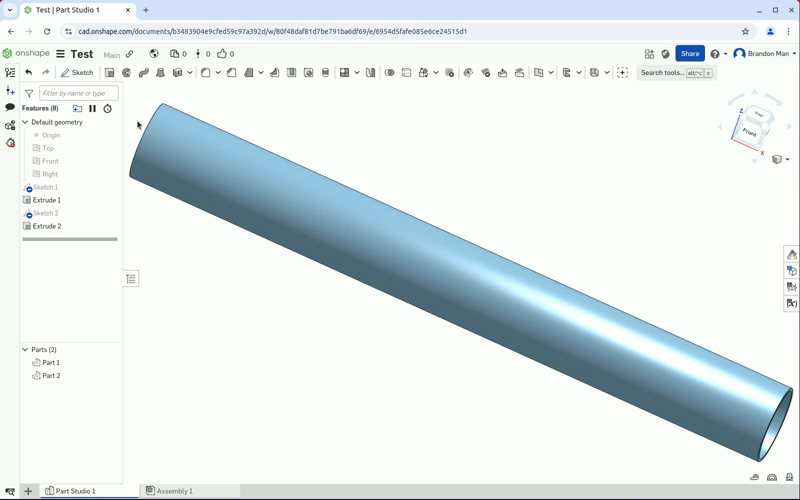
key(left, 2)
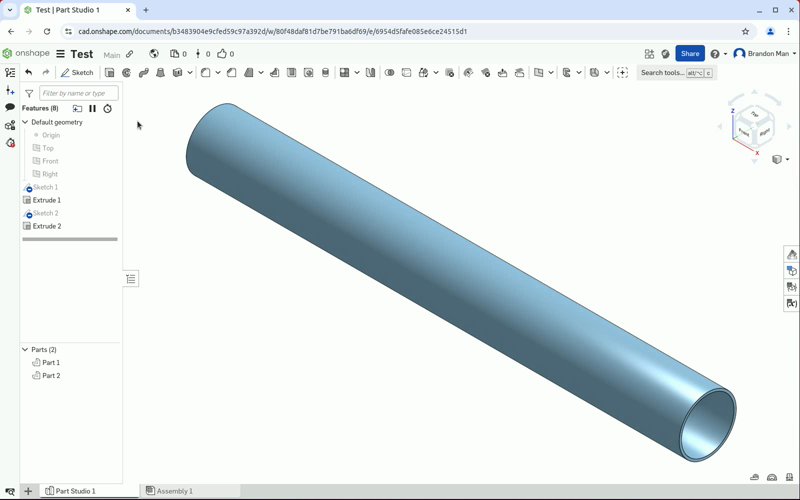
mouse_move(73, 189)
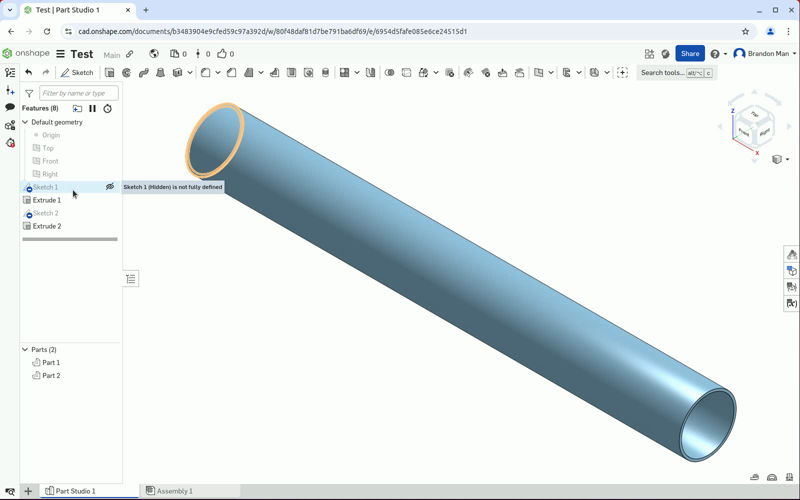
click(73, 189)